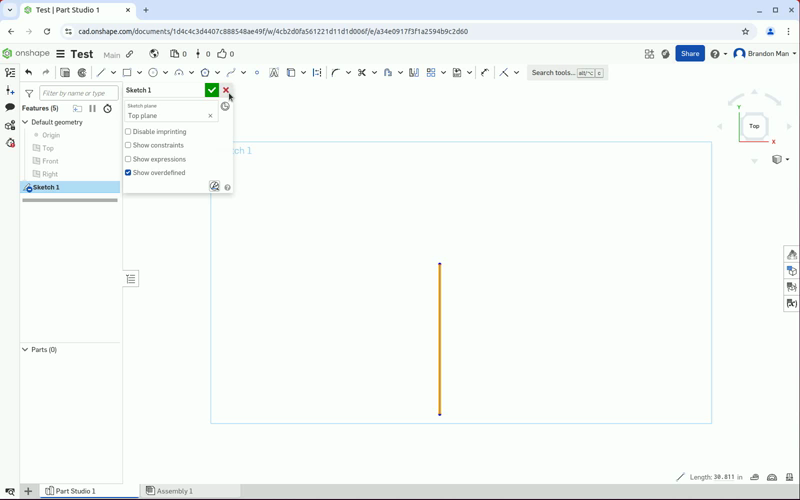
key(shift+h)
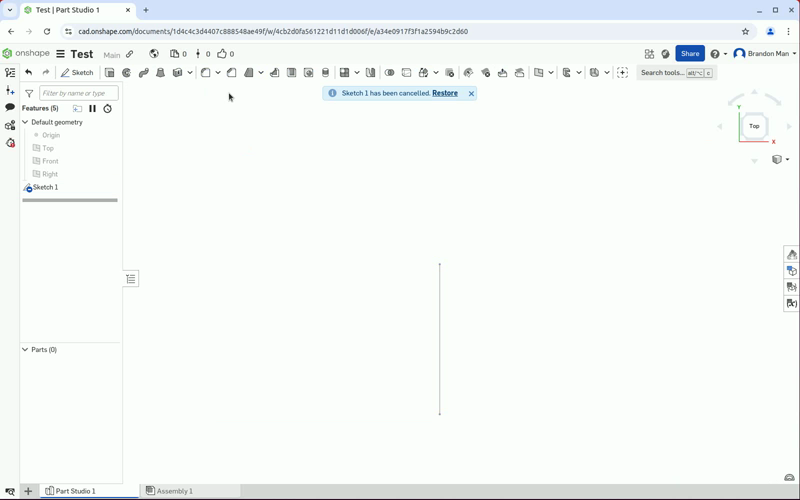
key(shift+s)
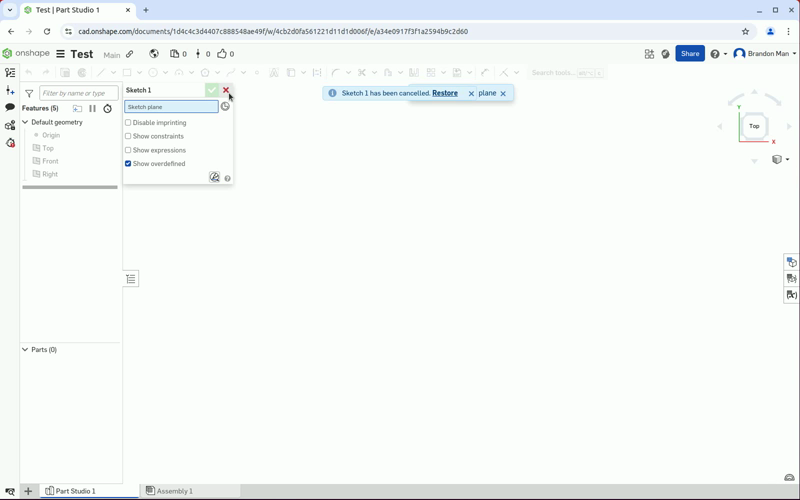
mouse_move(73, 150)
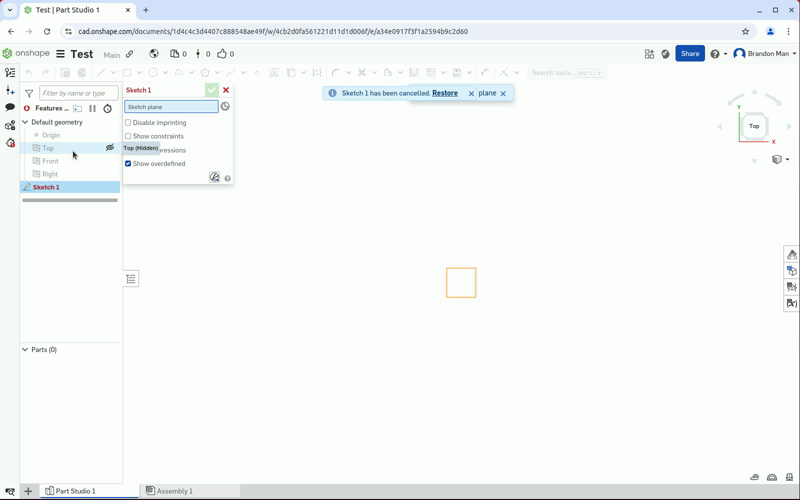
click(73, 150)
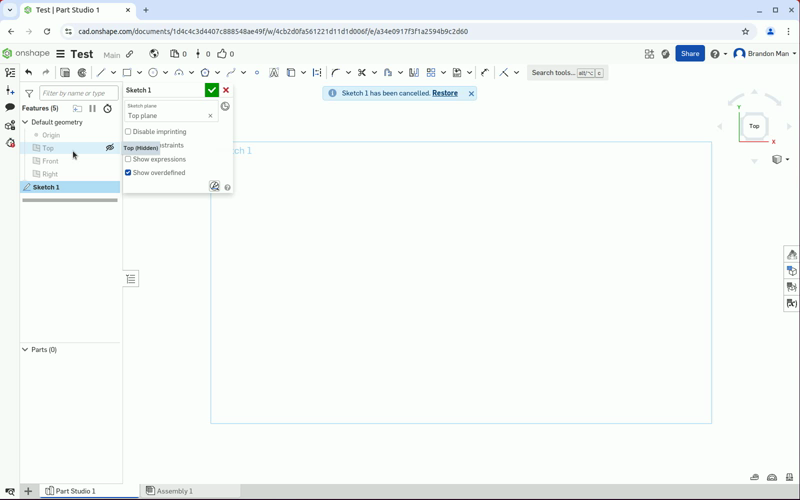
mouse_move(73, 352)
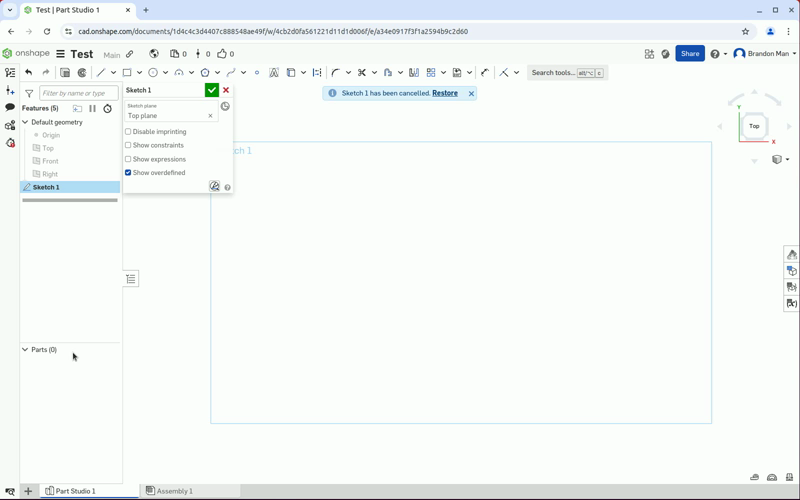
key(y)
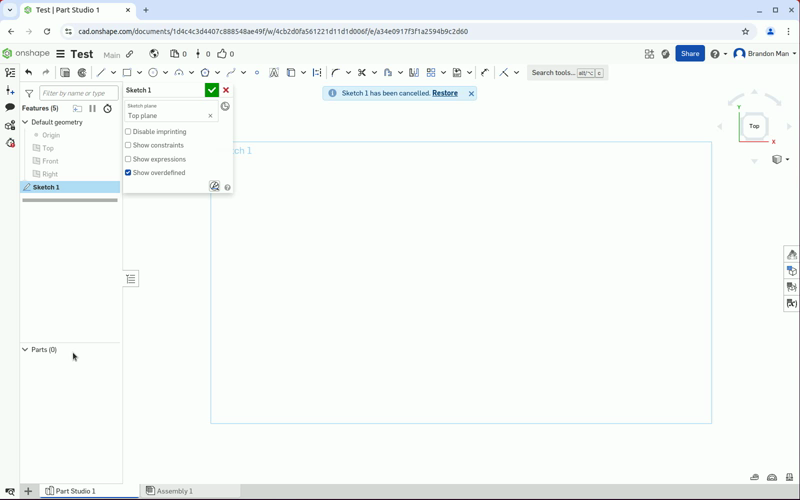
key(l)
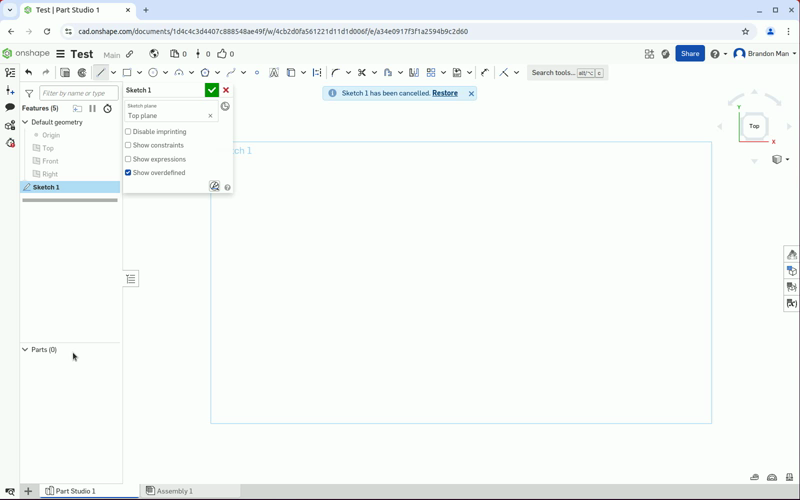
key_down(shift)
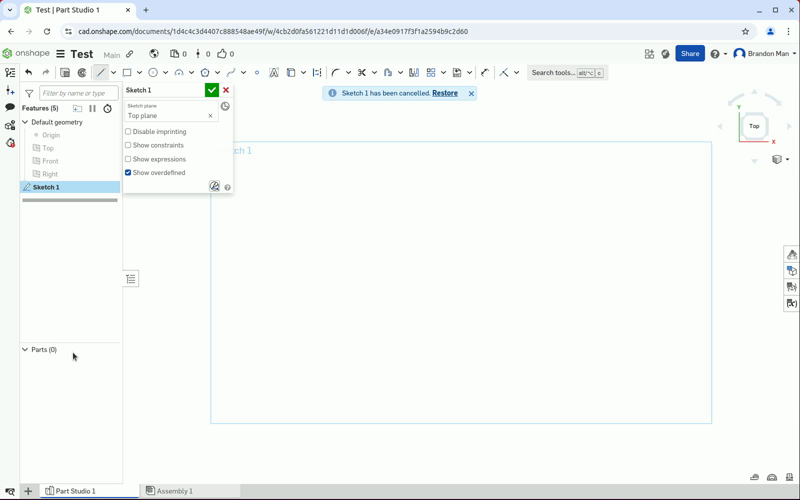
mouse_move(422, 303)
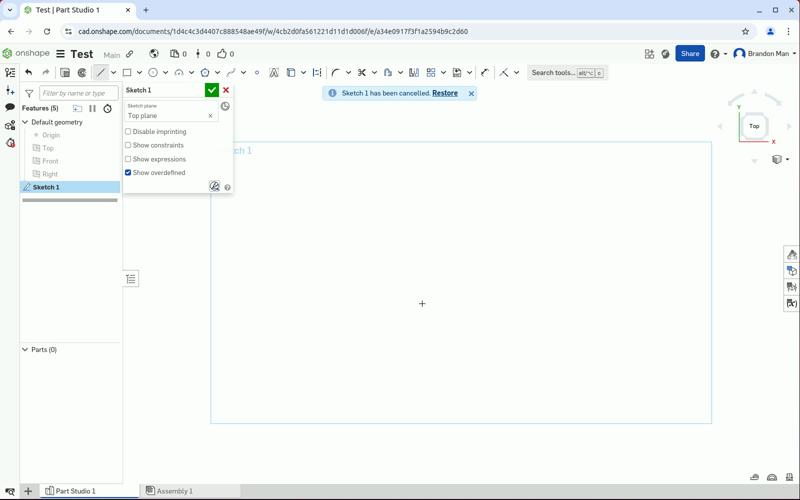
click(422, 303)
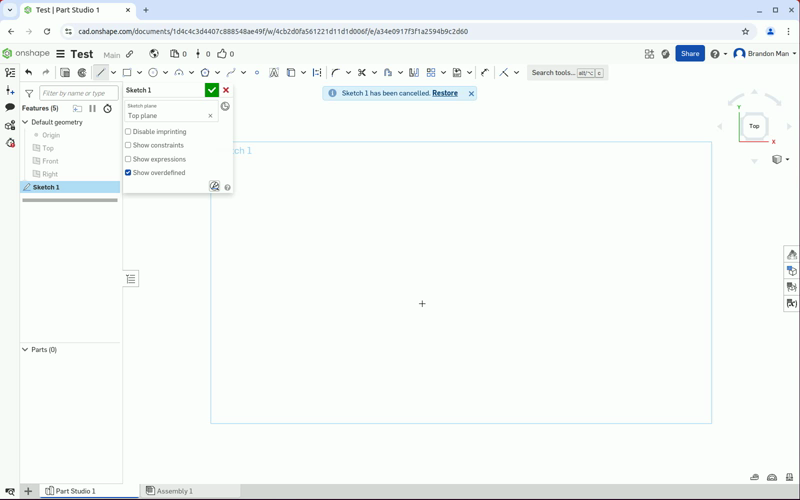
key_up(shift)
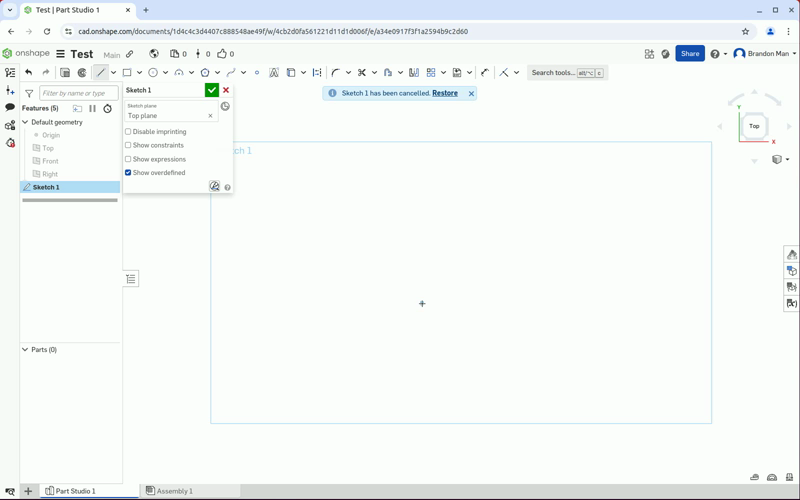
key_down(shift)
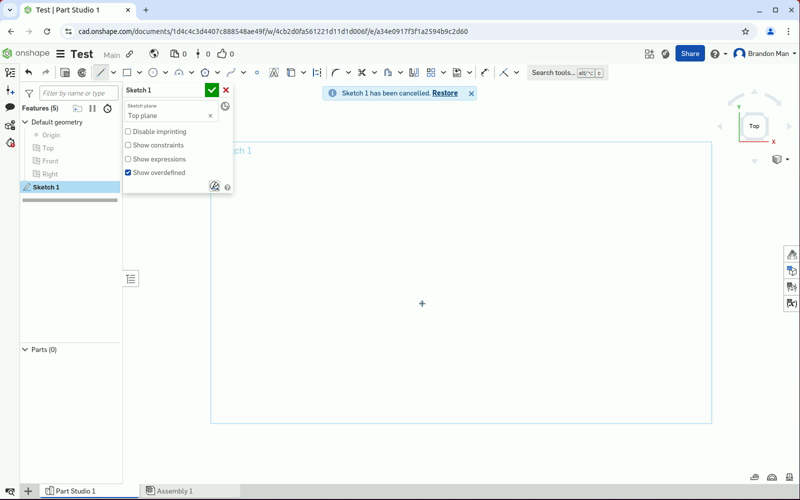
mouse_move(497, 303)
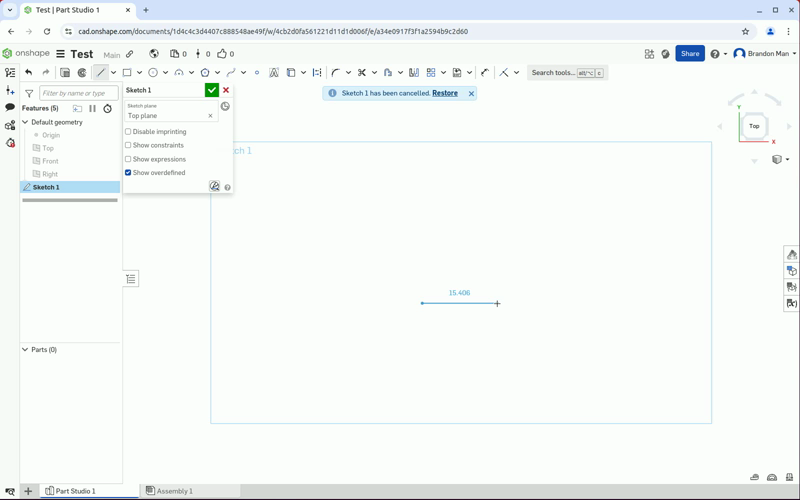
click(497, 303)
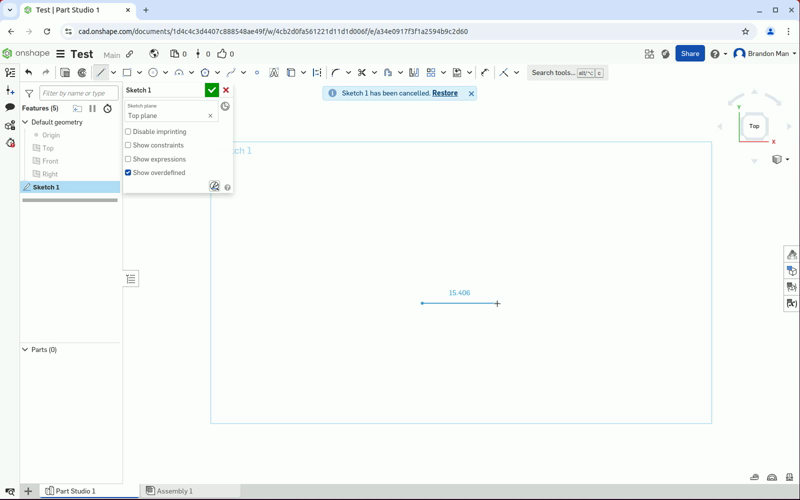
key_up(shift)
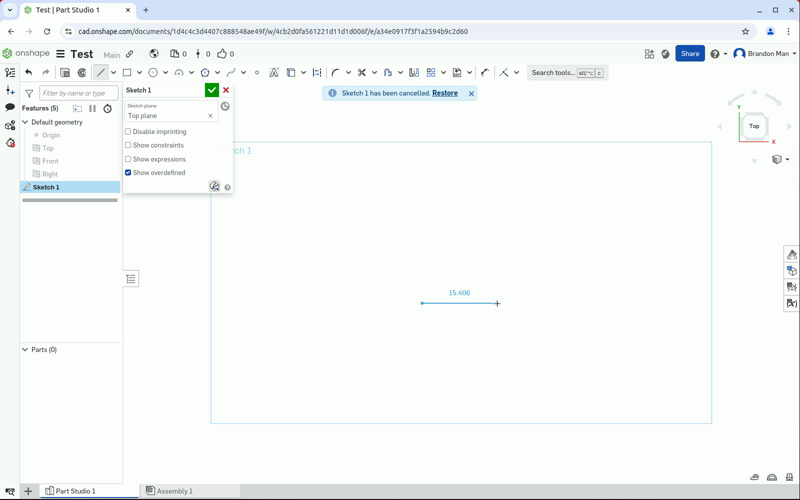
key_down(shift)
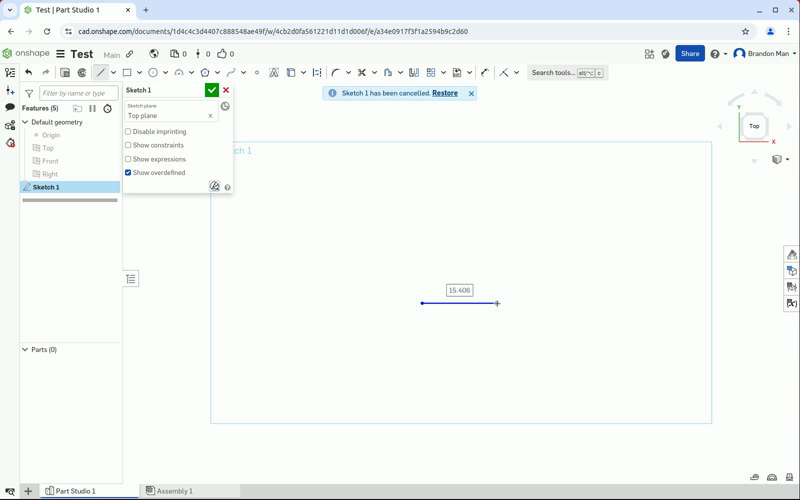
mouse_move(497, 227)
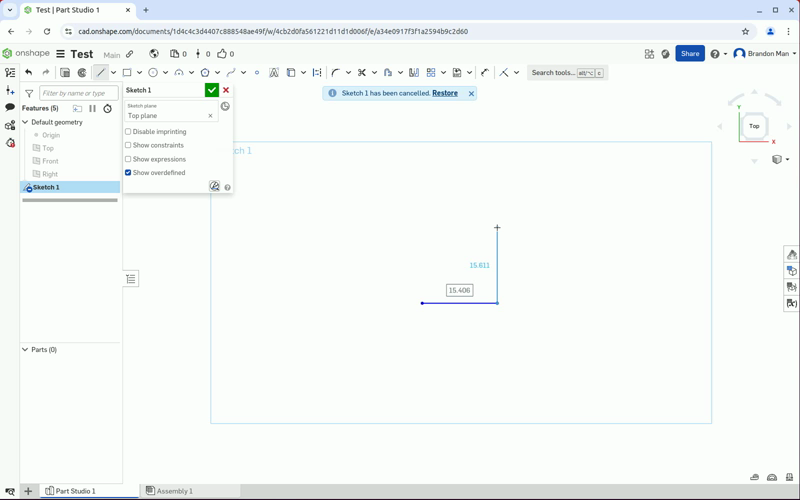
click(497, 227)
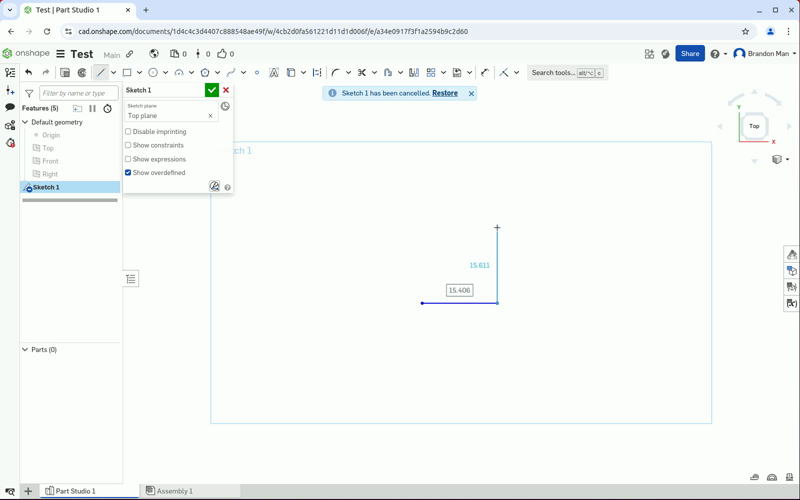
key_up(shift)
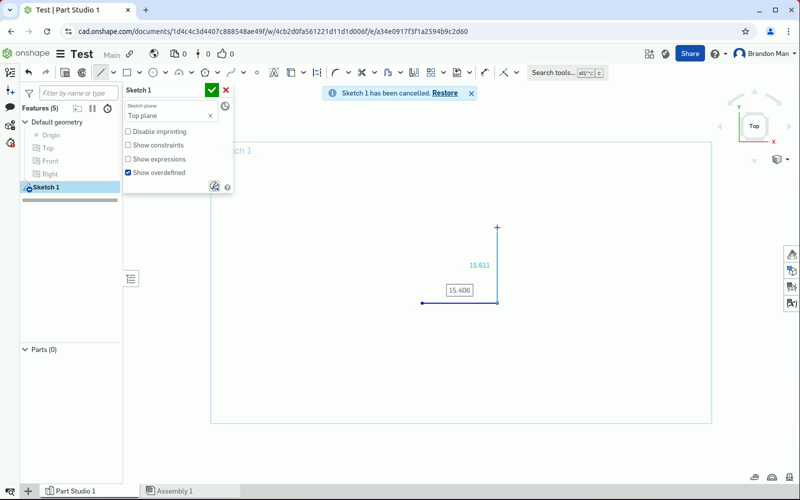
key_down(shift)
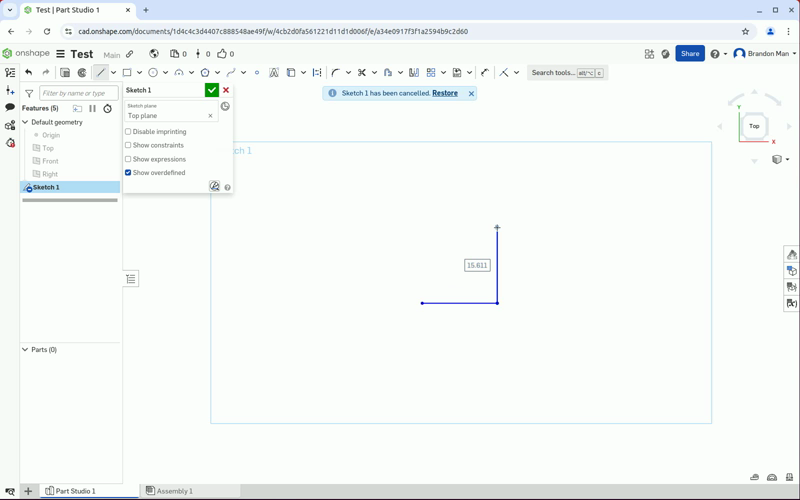
mouse_move(422, 227)
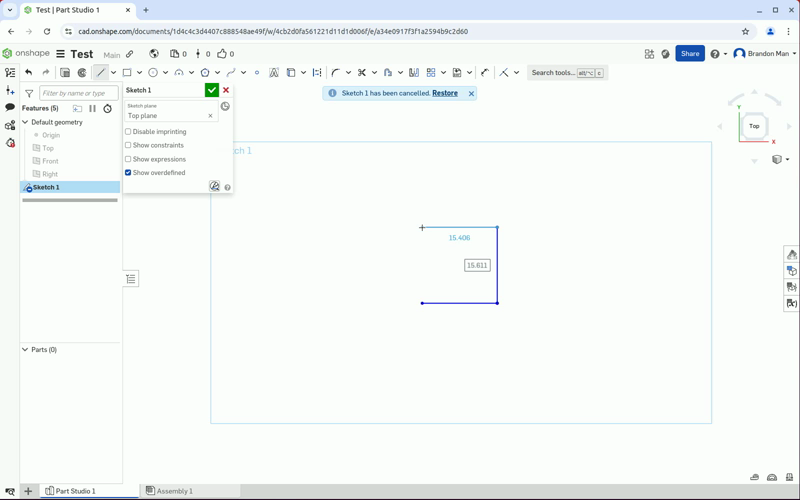
click(422, 227)
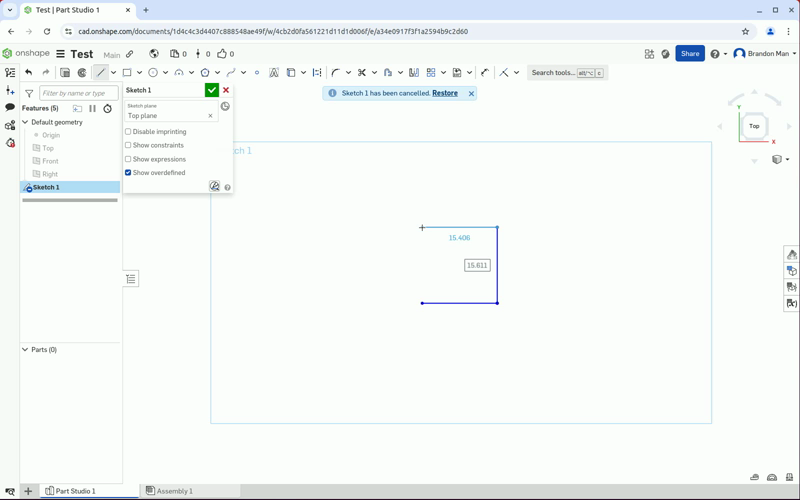
key_up(shift)
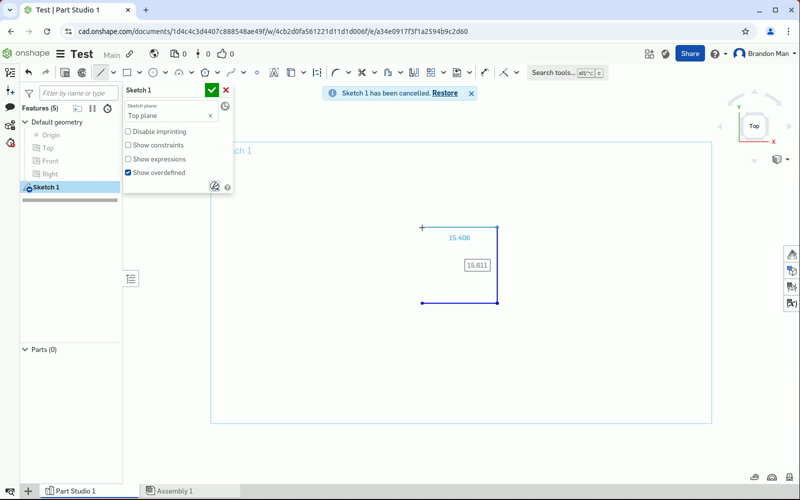
key_down(shift)
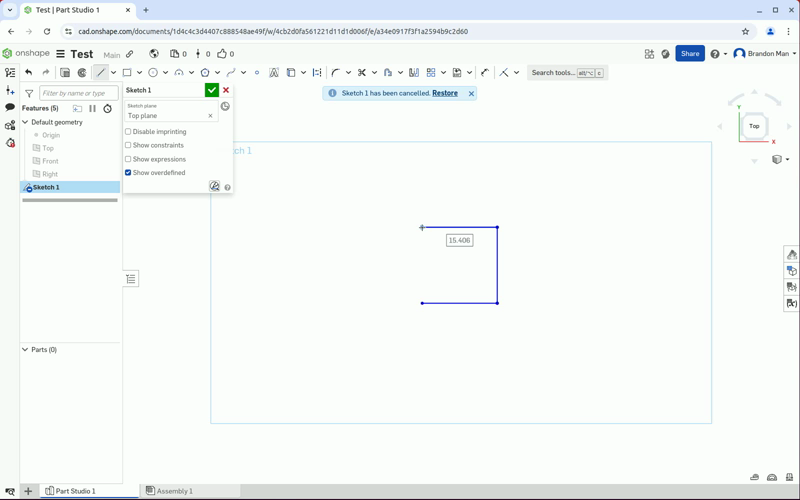
mouse_move(422, 303)
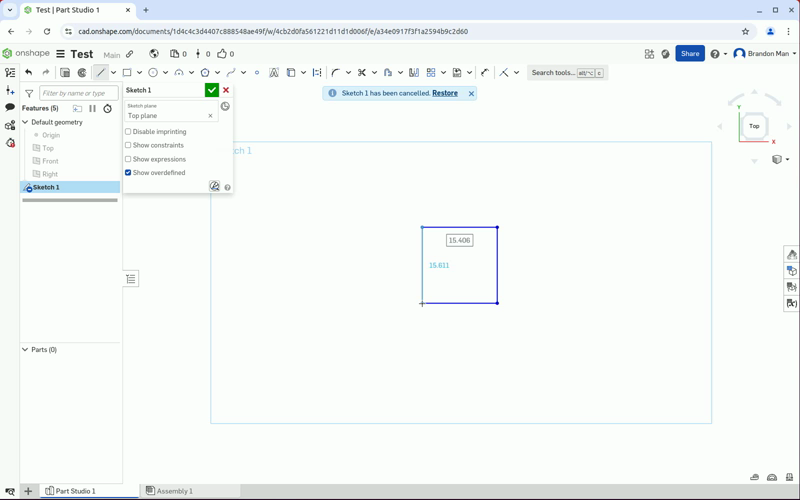
key_up(shift)
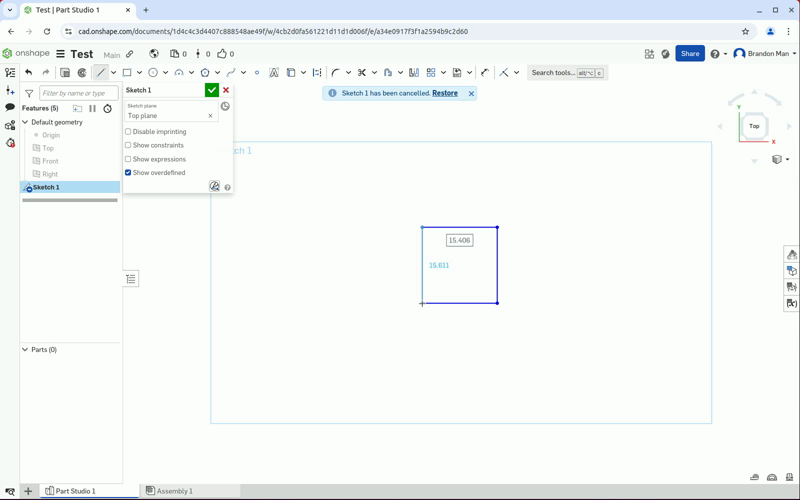
click(422, 303)
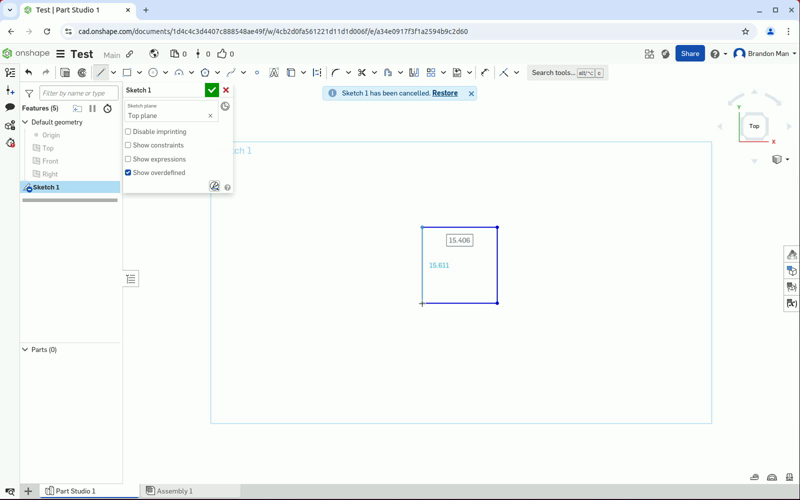
key(esc)
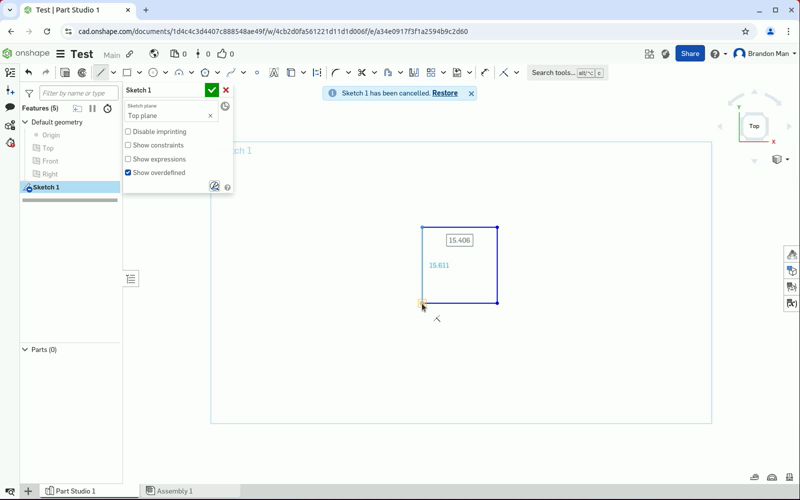
mouse_move(459, 299)
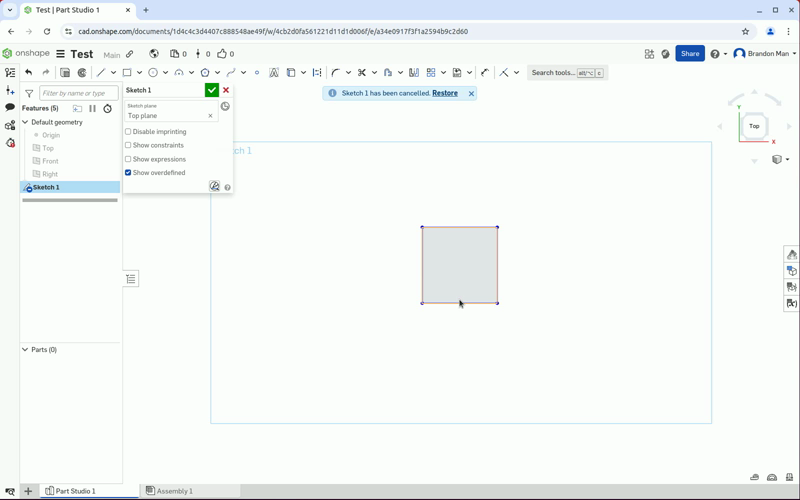
click(459, 299)
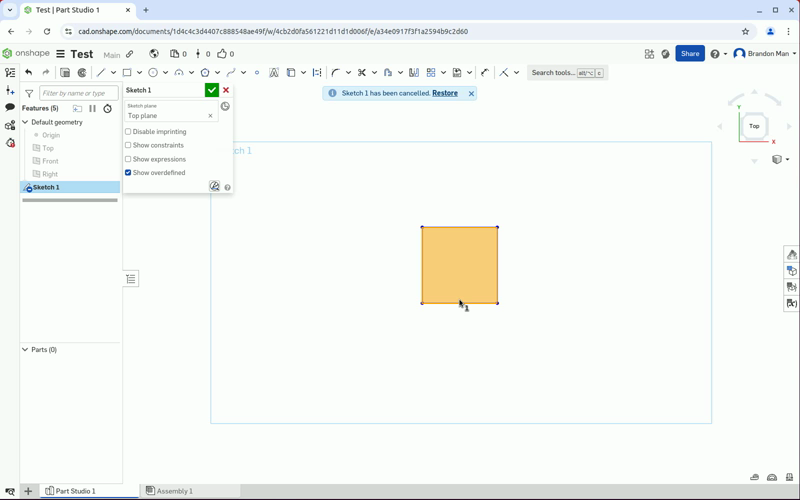
mouse_move(73, 352)
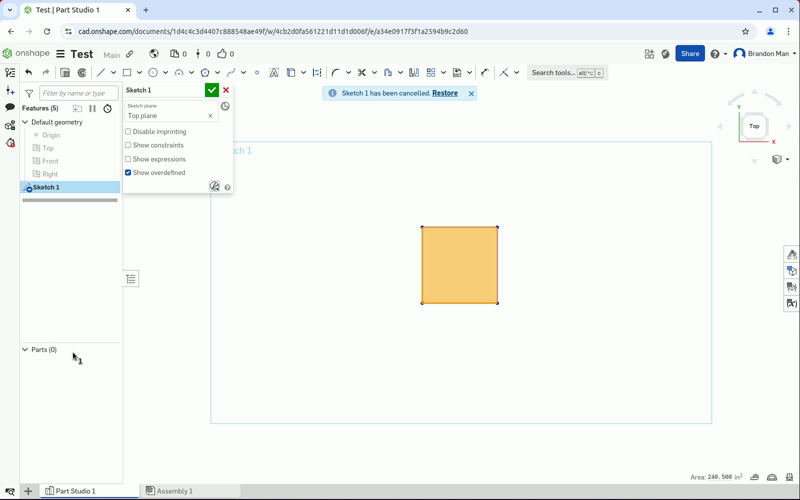
key(shift+y)
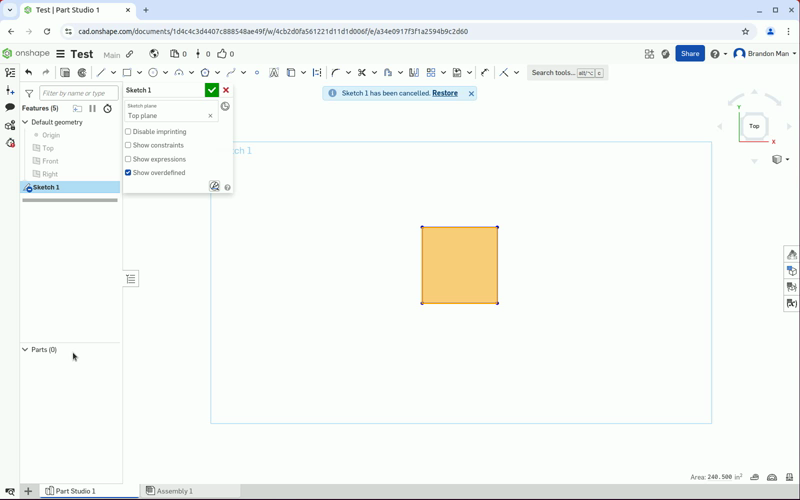
key(shift+e)
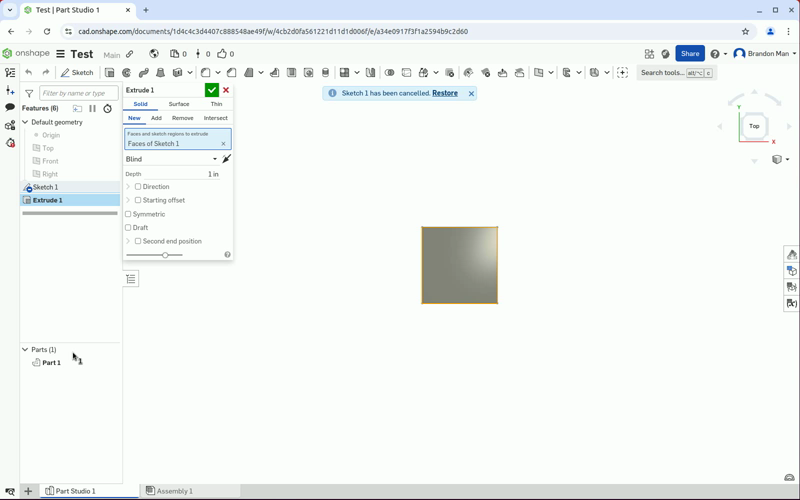
mouse_move(143, 106)
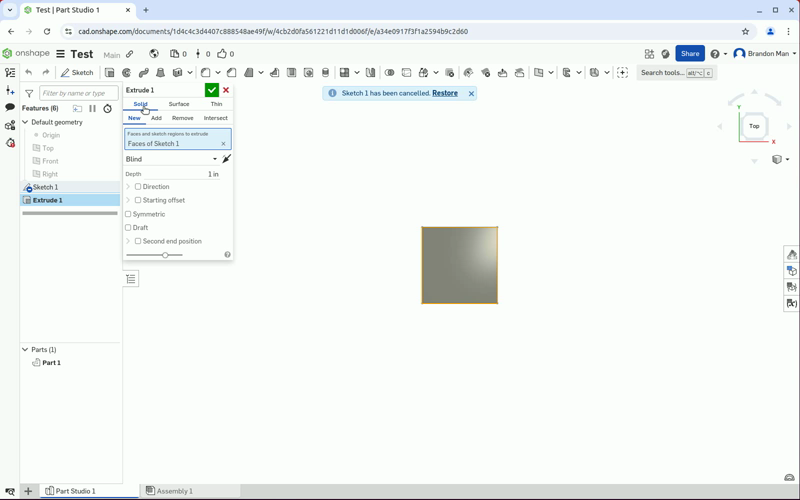
click(143, 106)
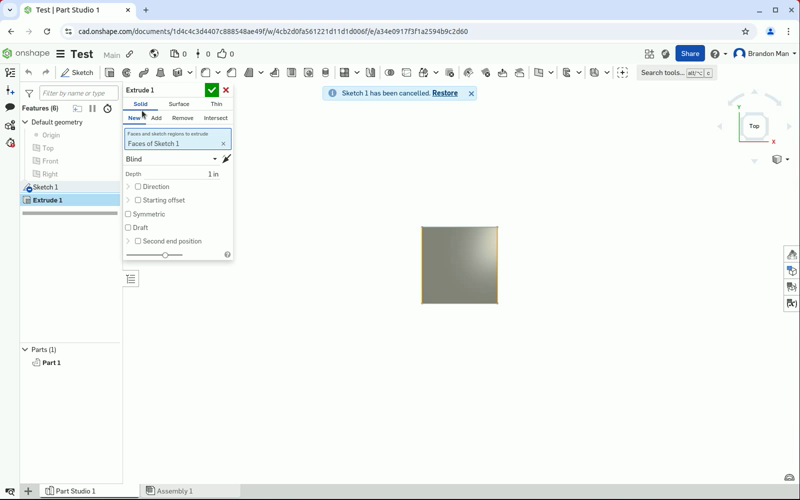
mouse_move(137, 120)
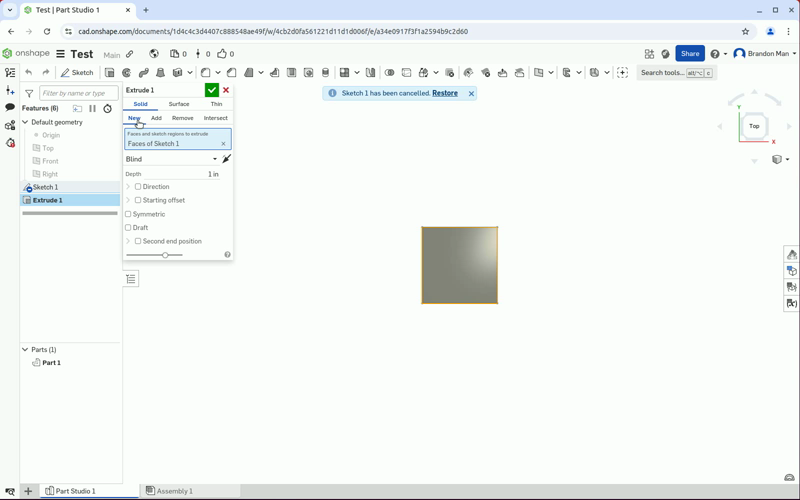
click(137, 120)
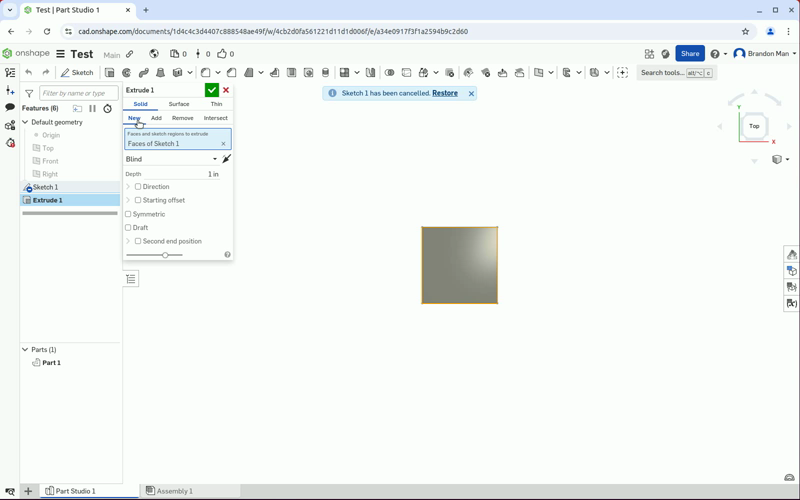
key(tab, 4)
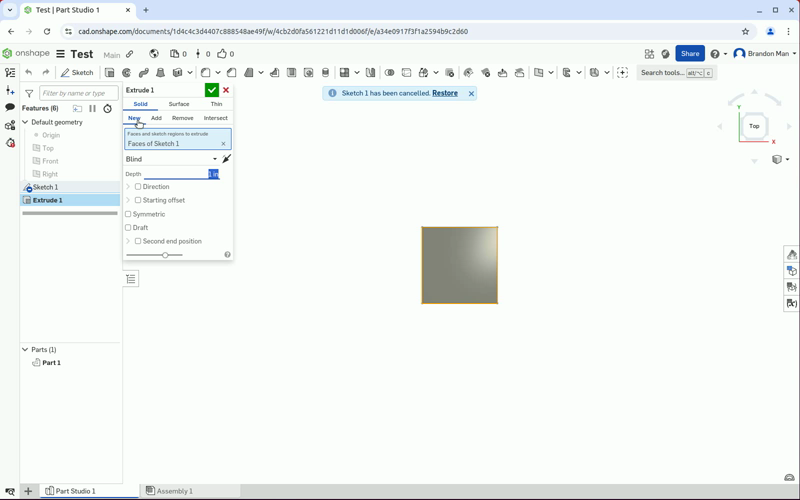
text(15.405)
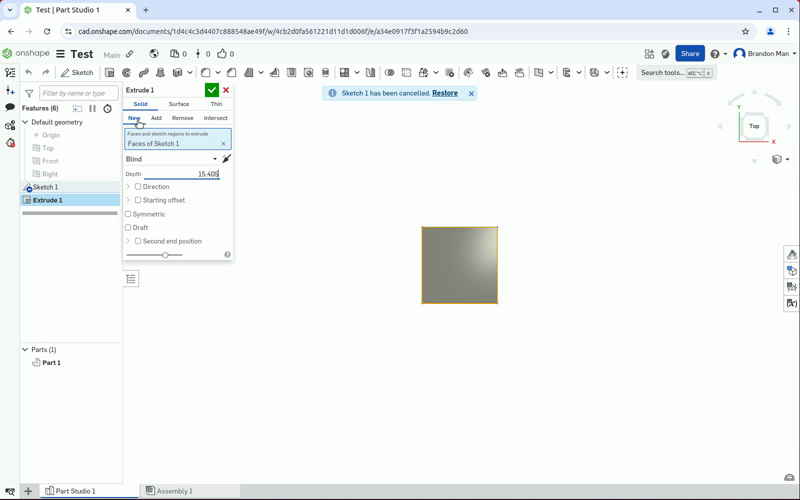
key(enter)
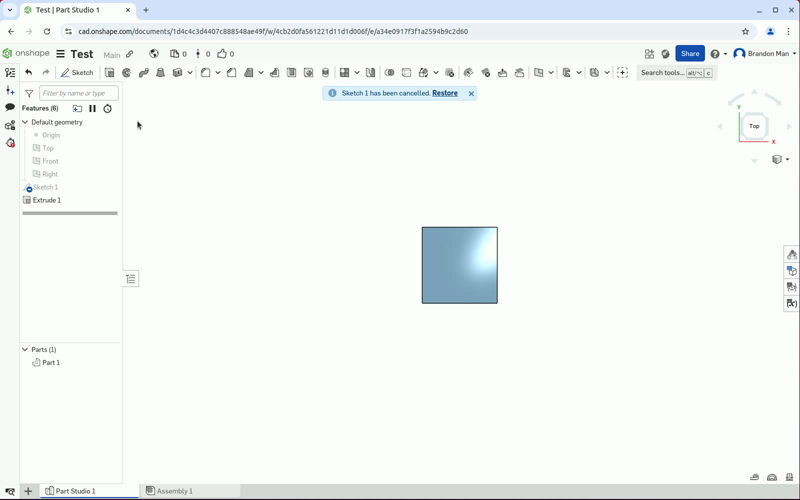
key(shift+h)
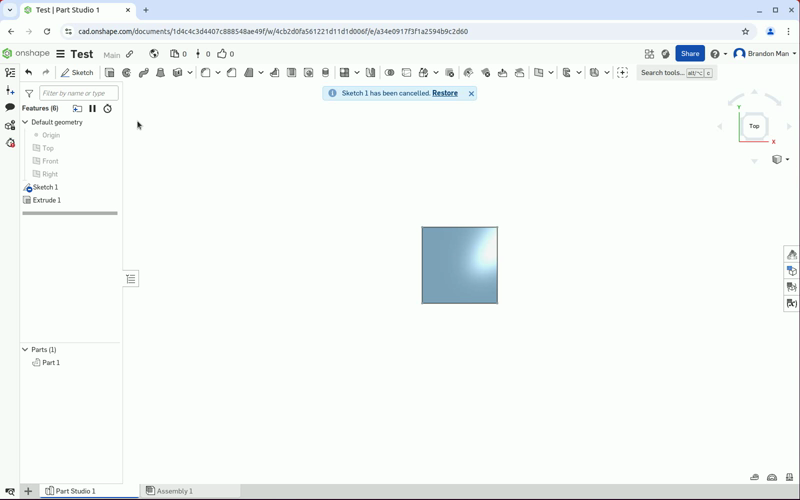
key(shift+h)
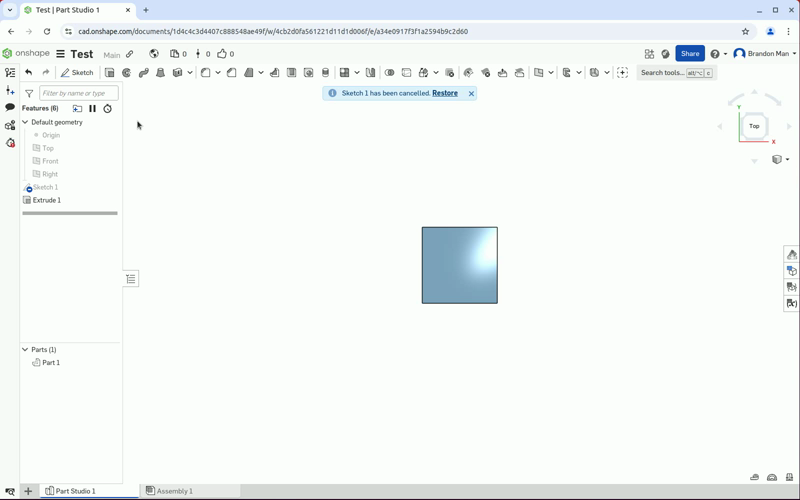
mouse_move(73, 189)
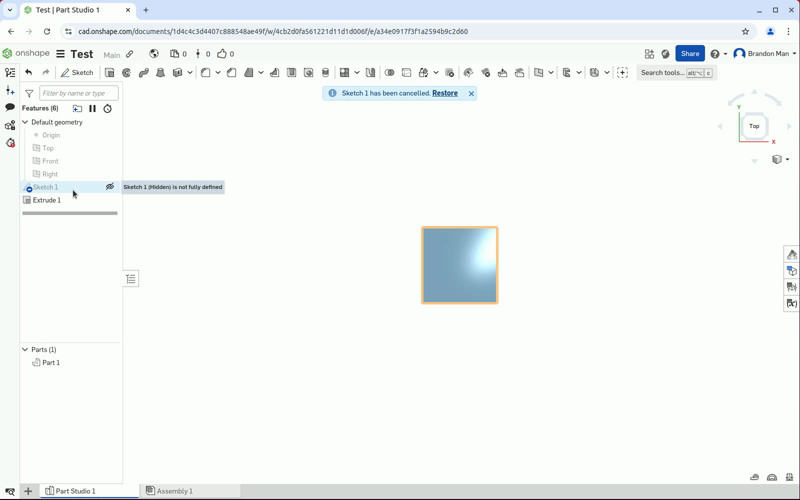
click(73, 189)
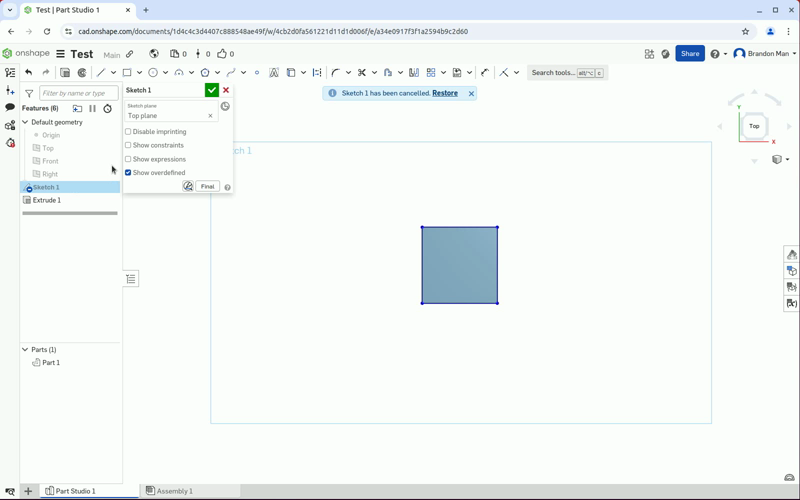
mouse_move(229, 92)
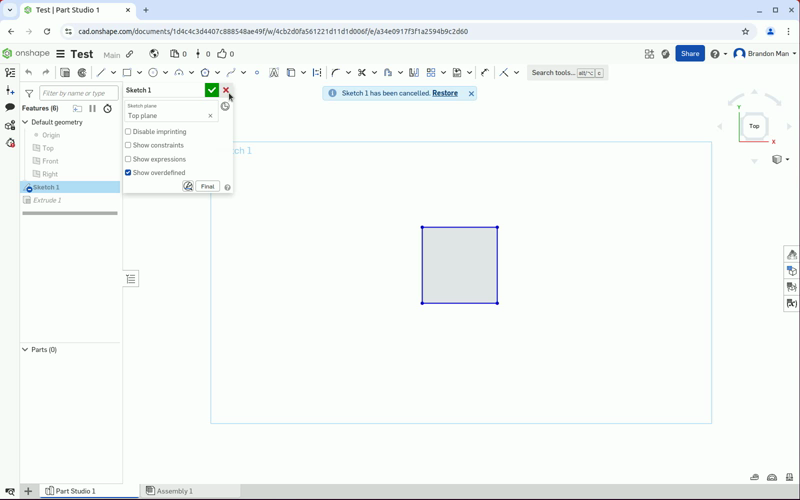
click(229, 92)
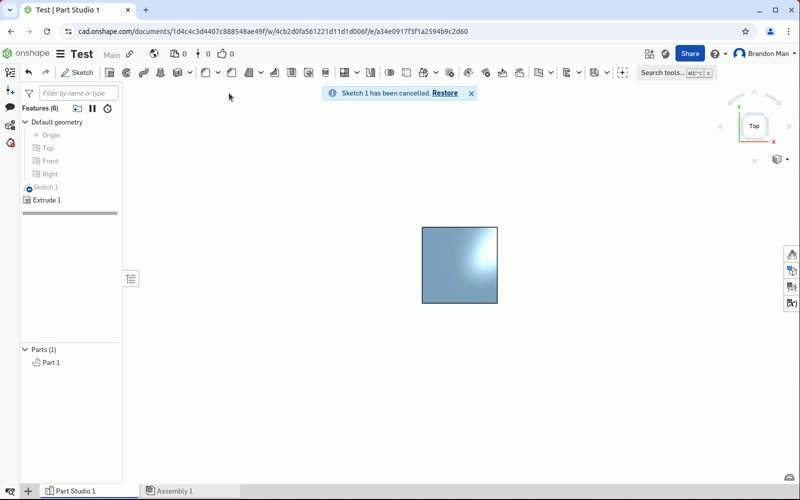
mouse_move(73, 352)
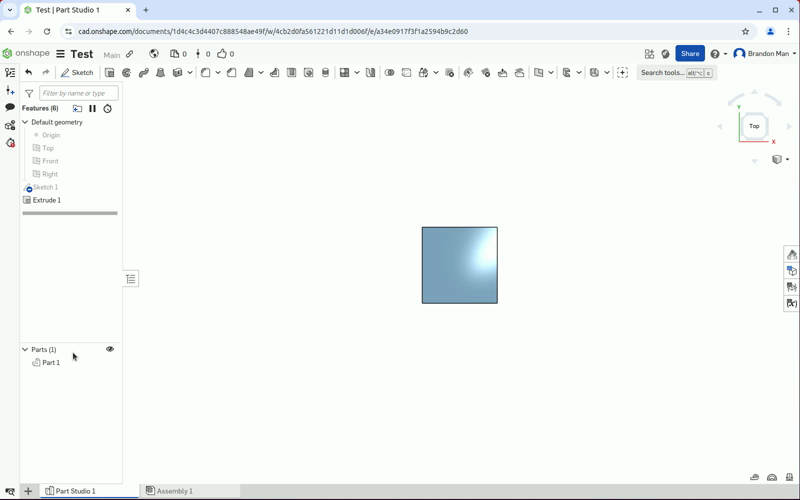
key(y)
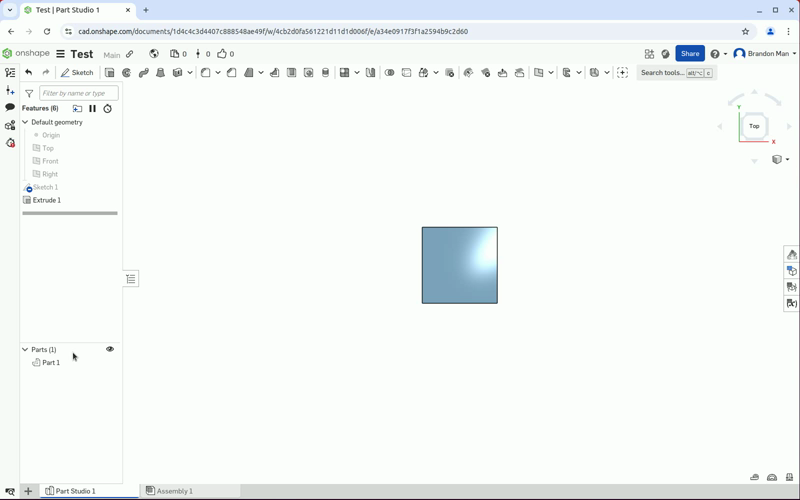
key(shift+p)
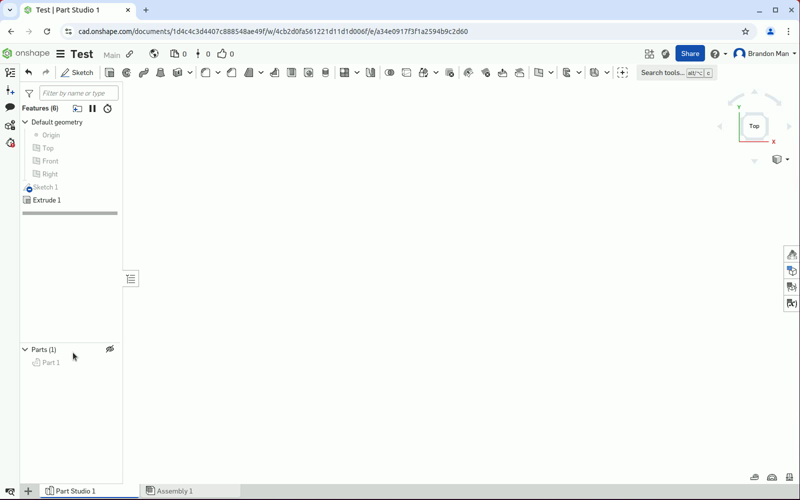
key(space)
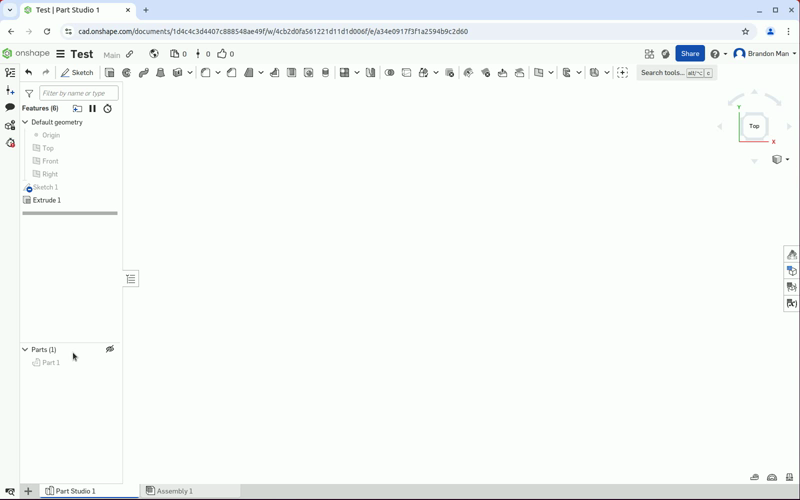
key_down(shift)
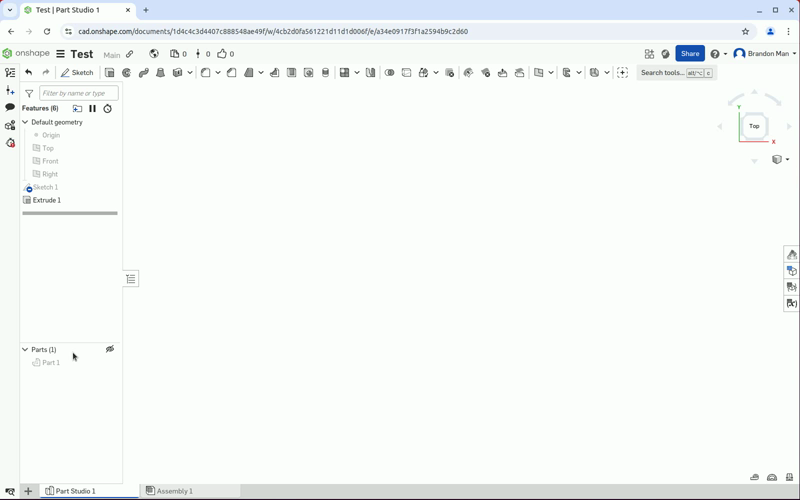
key(up)
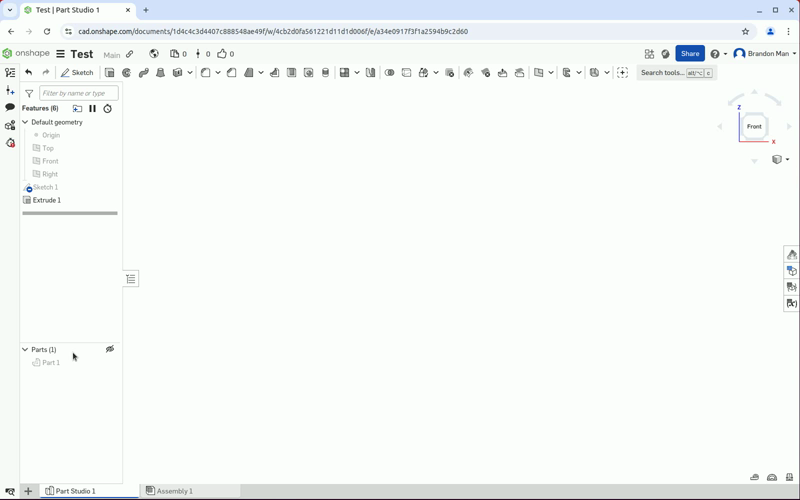
key_up(shift)
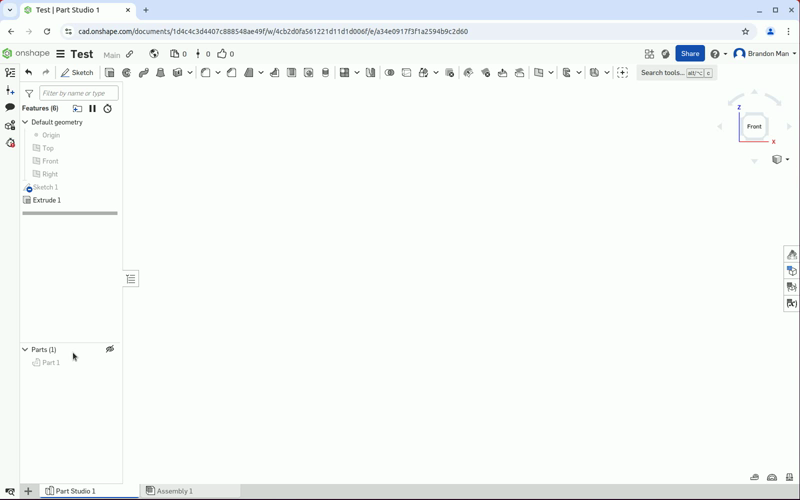
key(space)
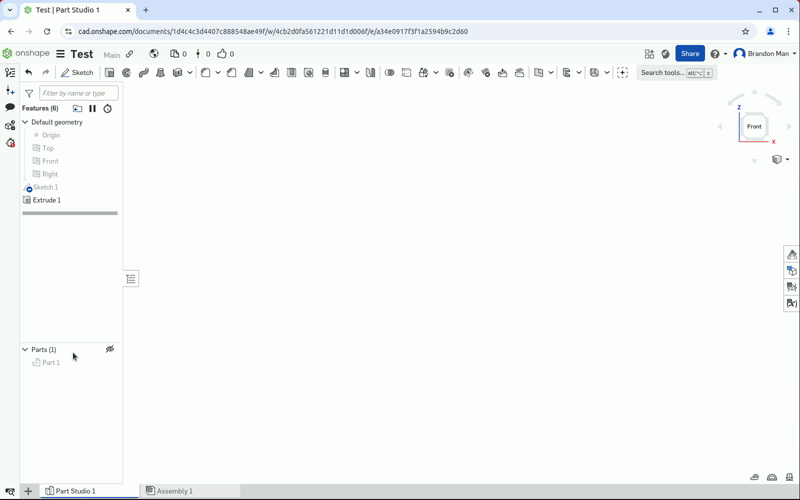
key_down(shift)
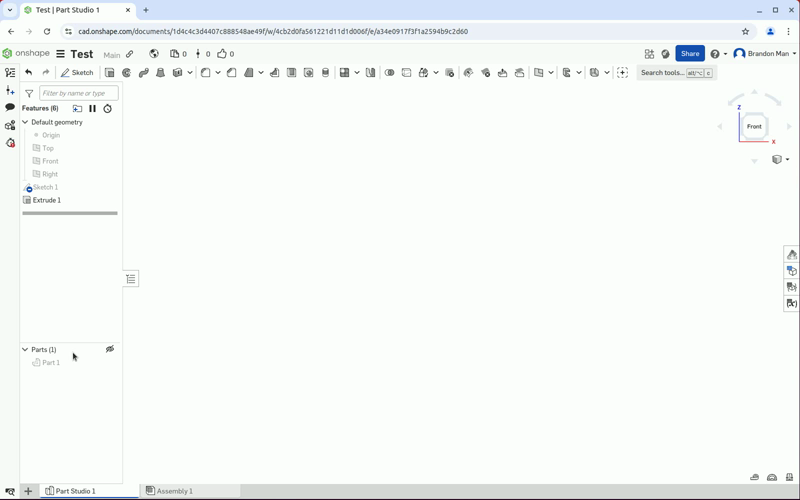
key(left)
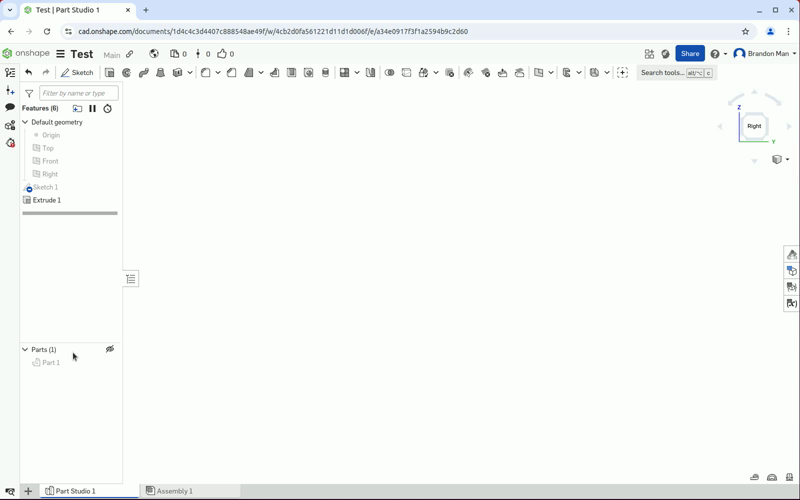
key_up(shift)
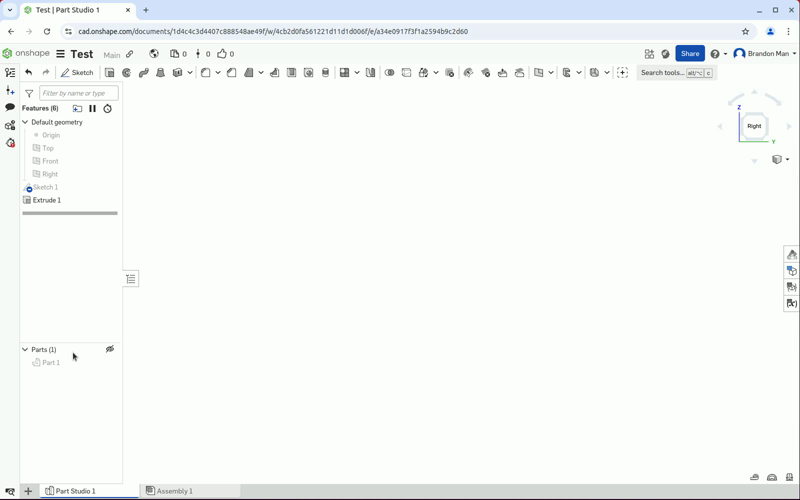
mouse_move(73, 352)
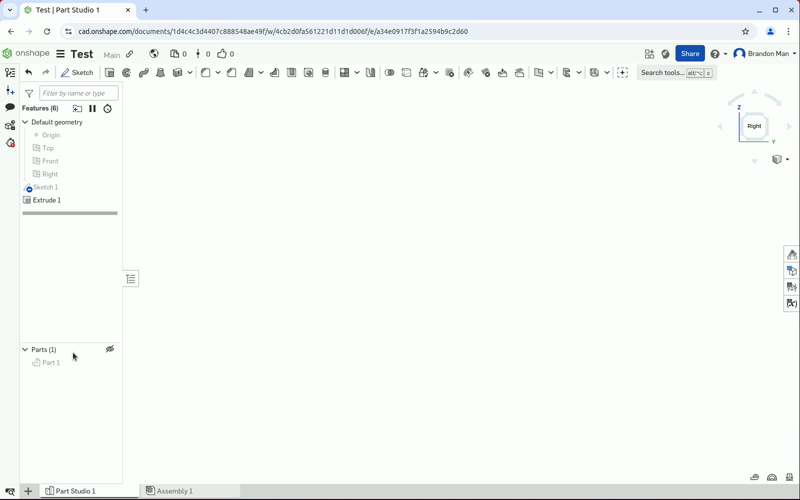
key(shift+y)
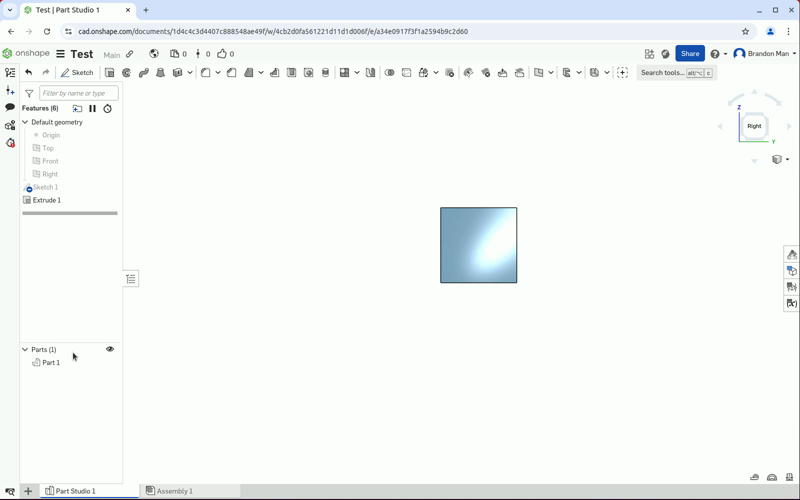
mouse_move(541, 75)
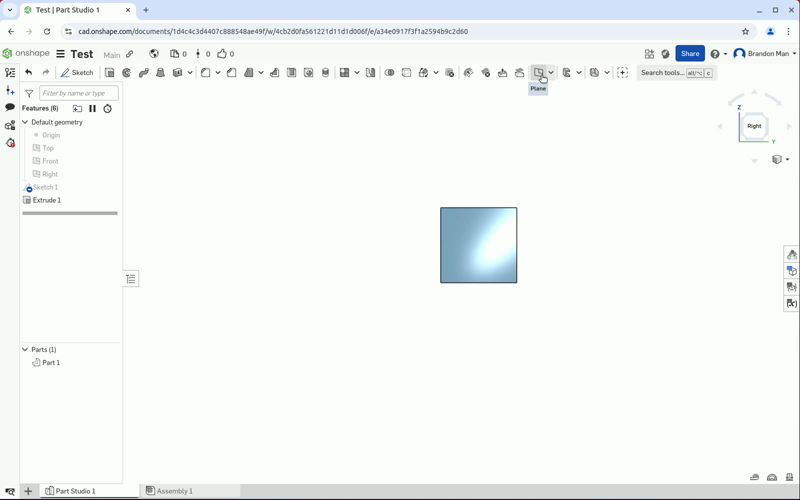
click(541, 75)
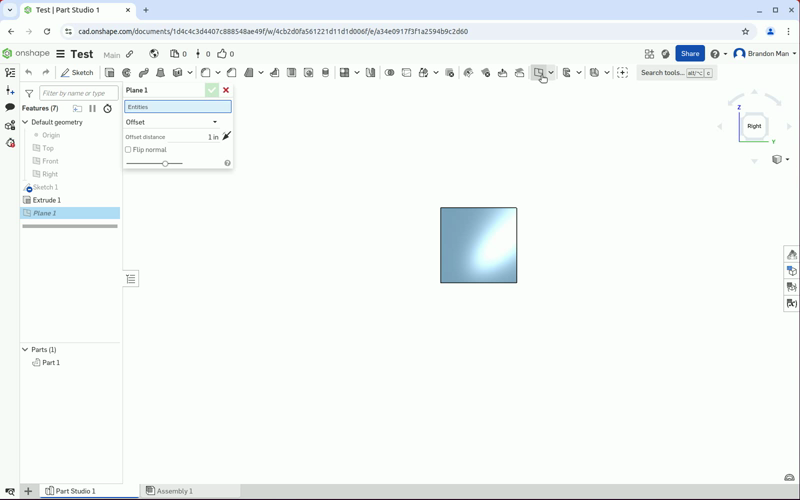
mouse_move(73, 176)
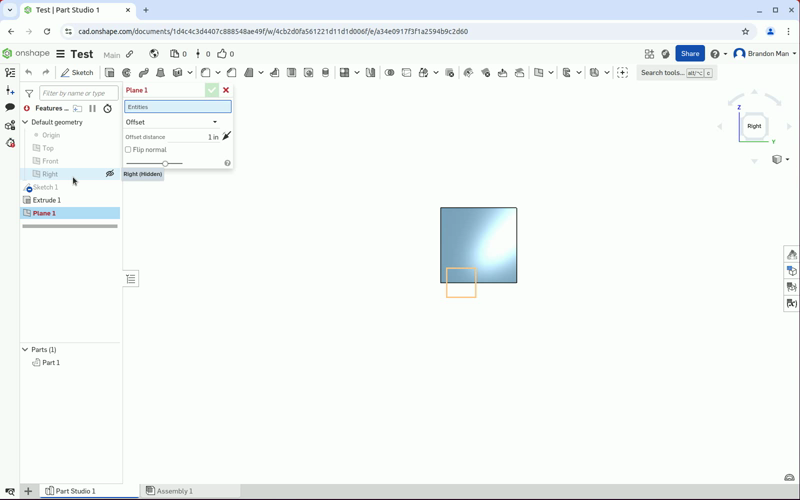
click(73, 176)
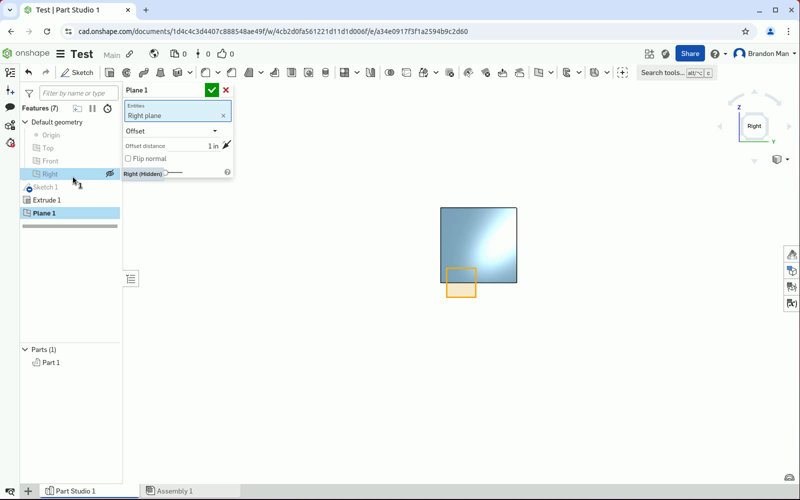
key(tab, 2)
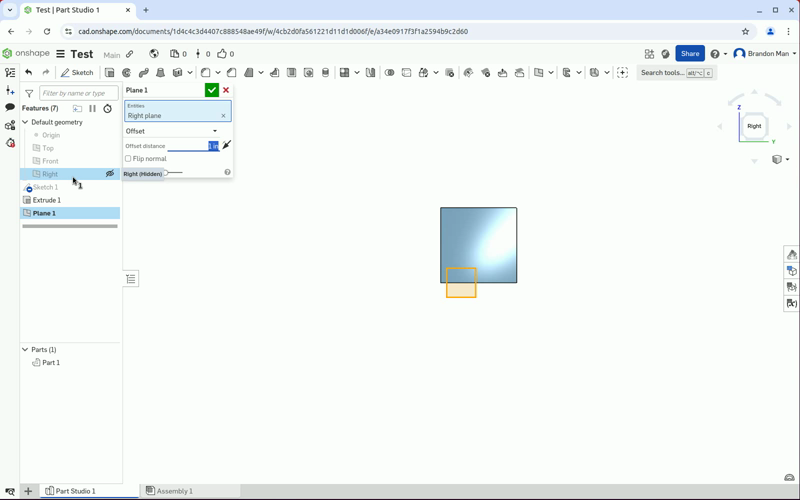
text(7.703)
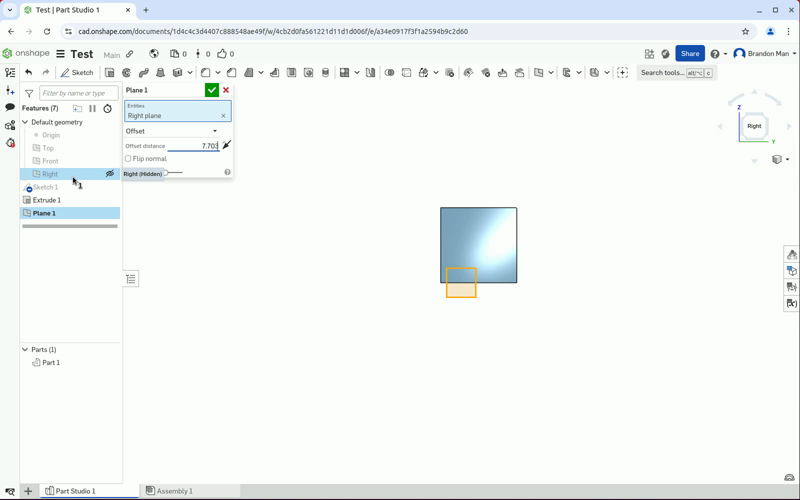
key(enter, 2)
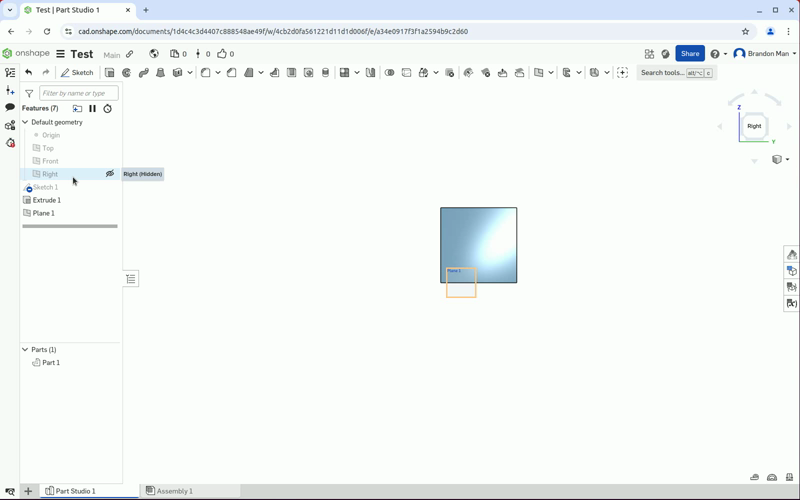
key(shift+s)
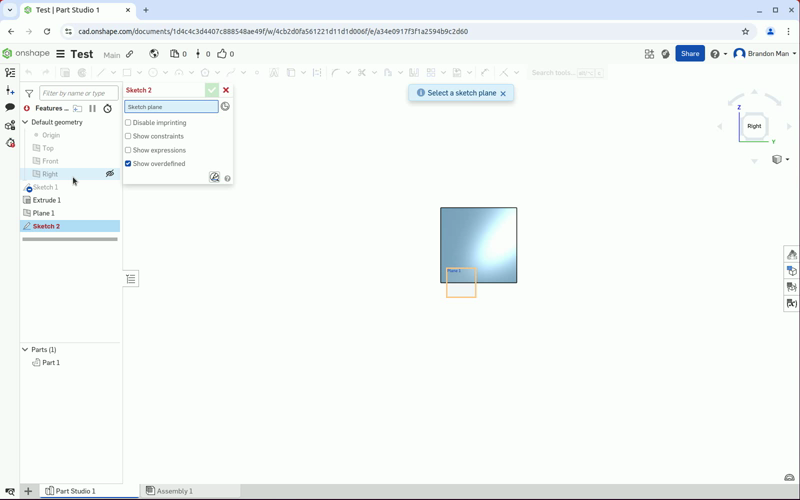
mouse_move(73, 215)
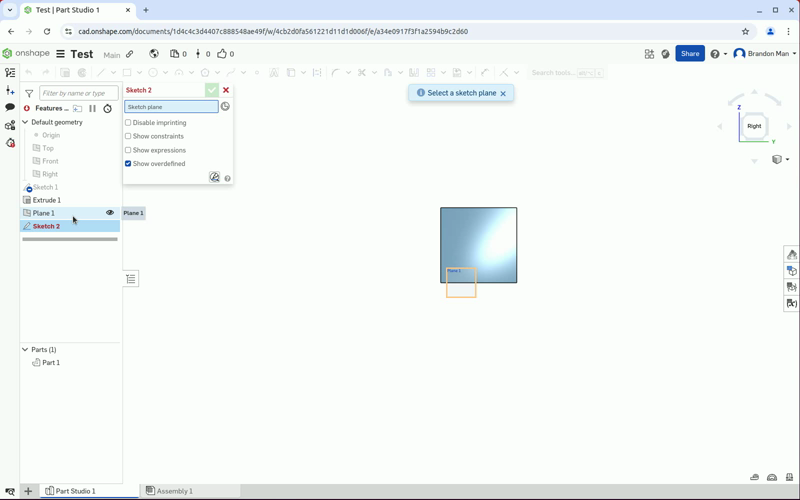
click(73, 215)
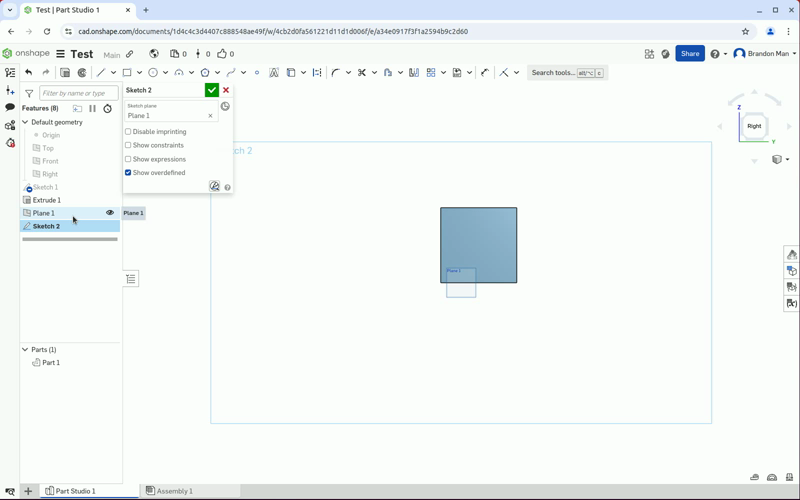
mouse_move(73, 352)
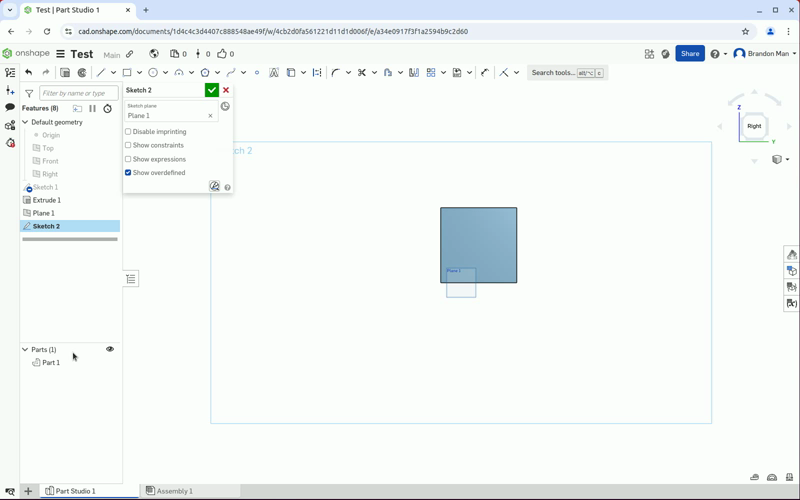
key(y)
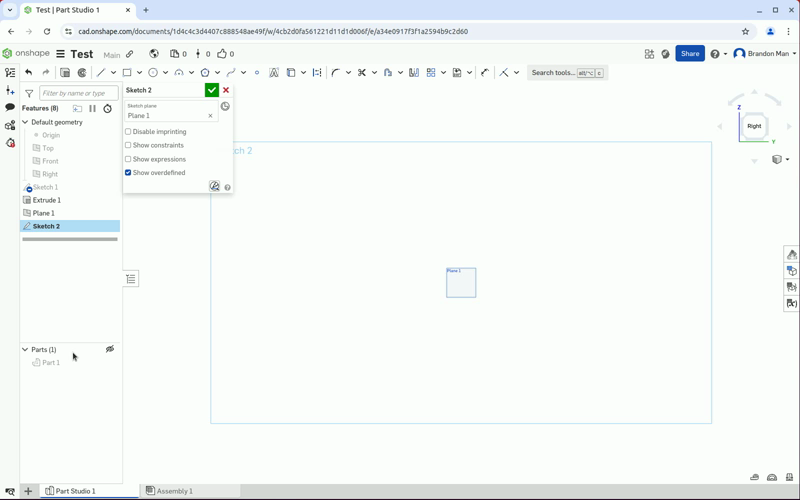
key(l)
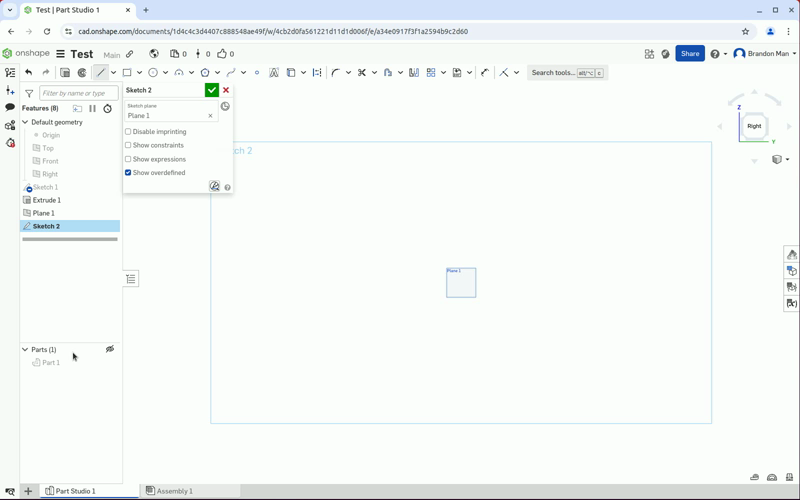
key_down(shift)
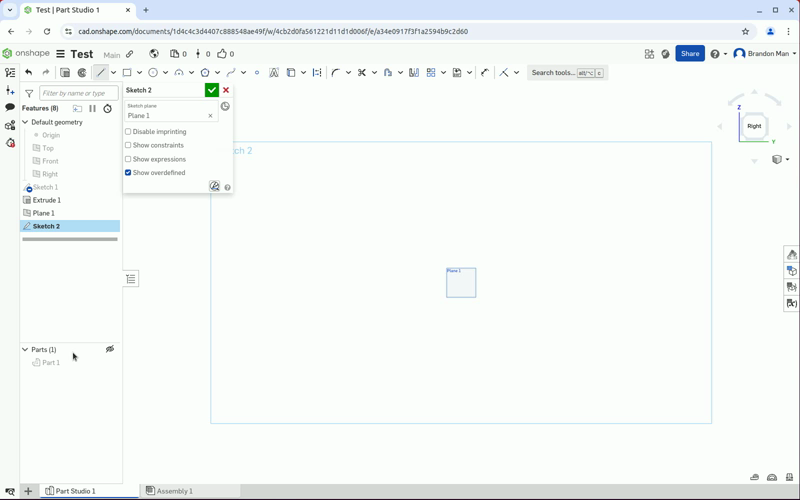
mouse_move(466, 282)
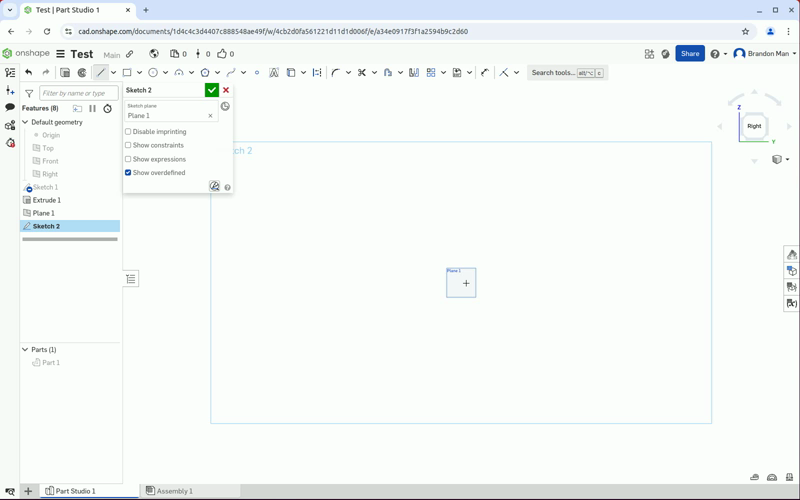
click(466, 282)
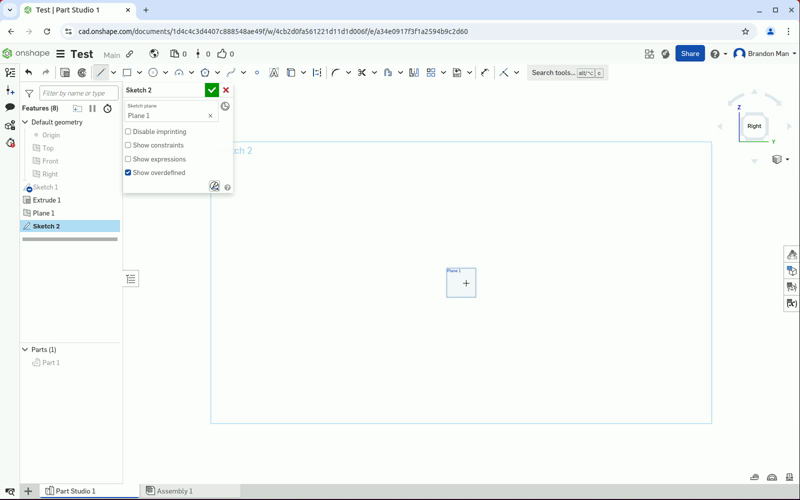
key_up(shift)
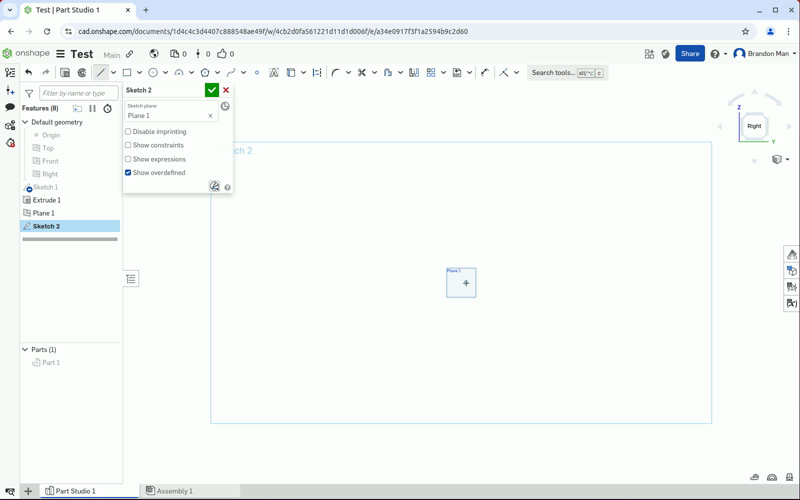
key_down(shift)
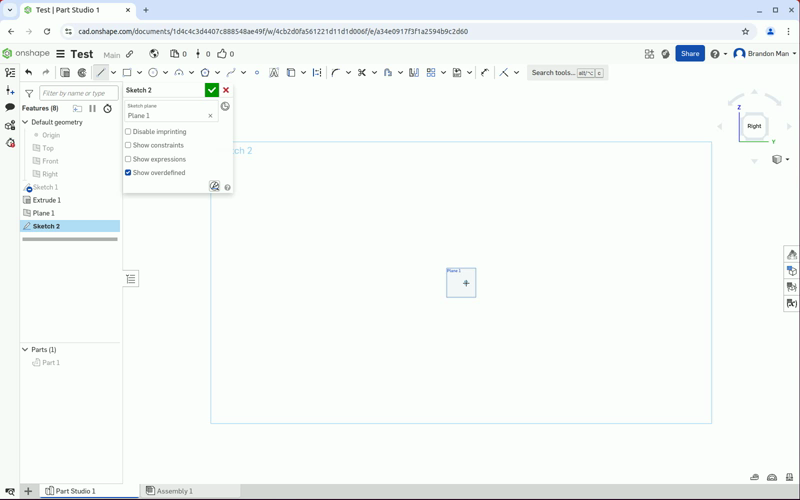
mouse_move(496, 282)
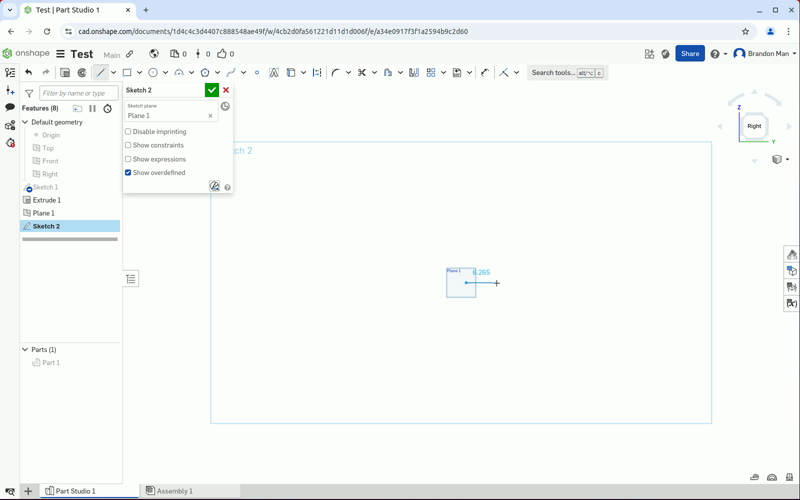
mouse_move(517, 282)
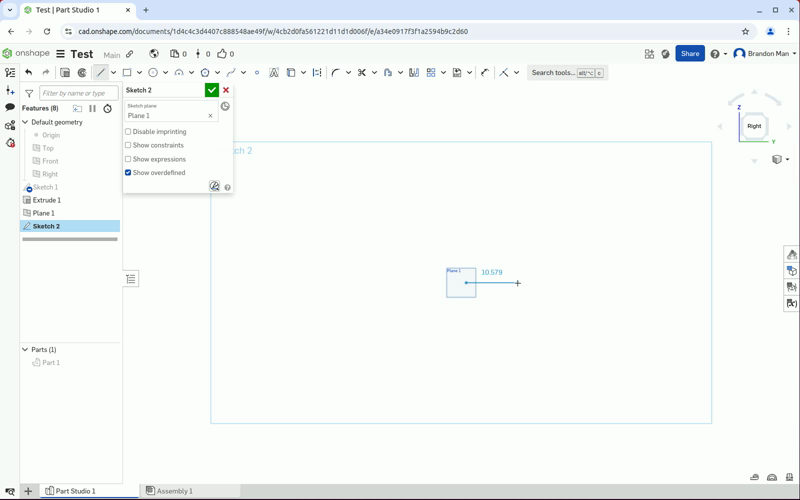
click(517, 282)
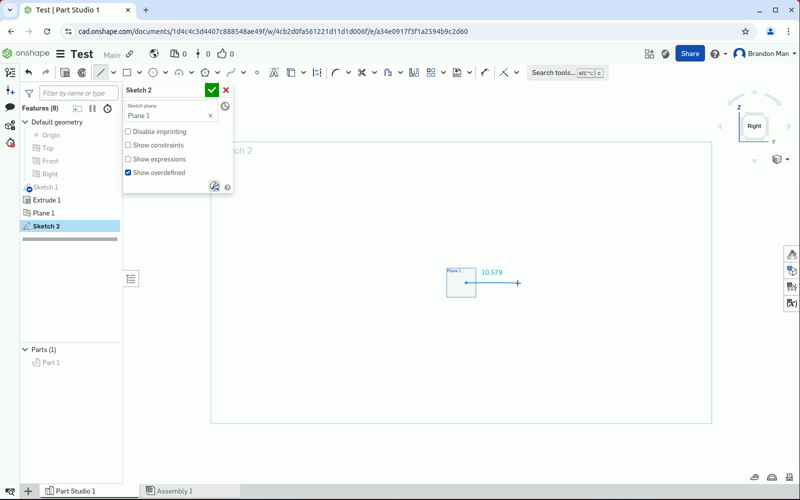
key_up(shift)
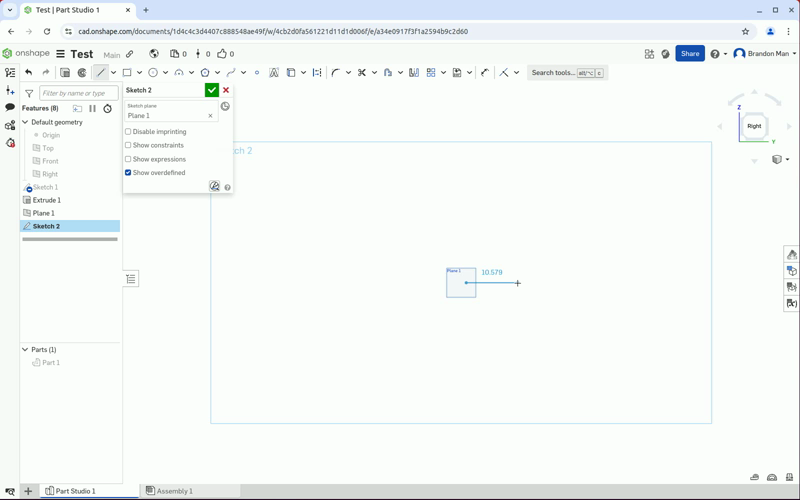
key_down(shift)
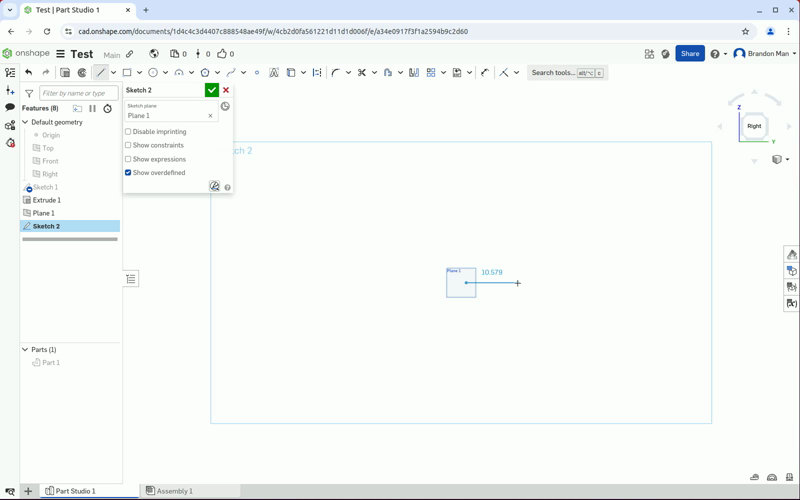
mouse_move(547, 282)
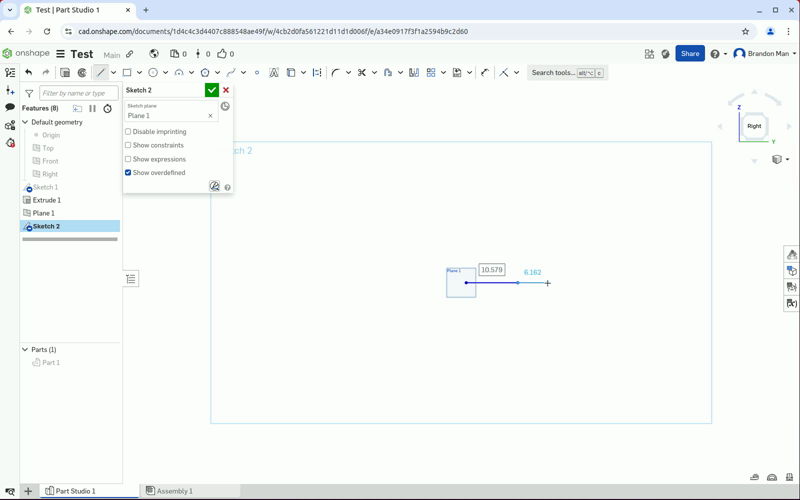
mouse_move(517, 231)
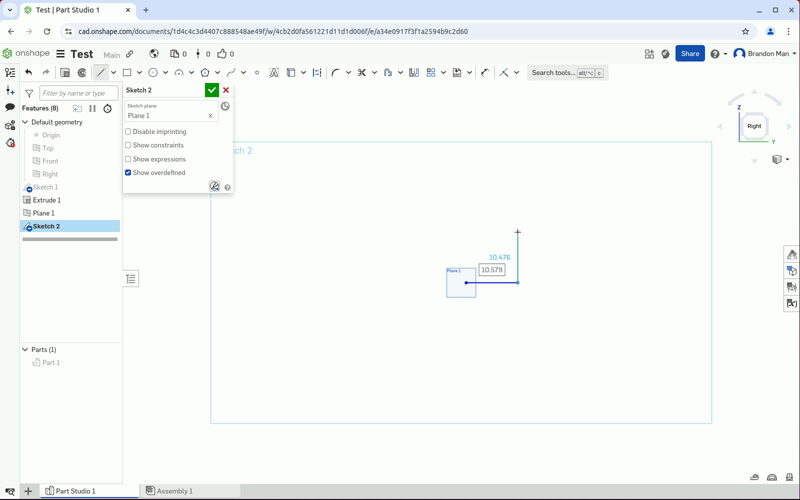
click(517, 231)
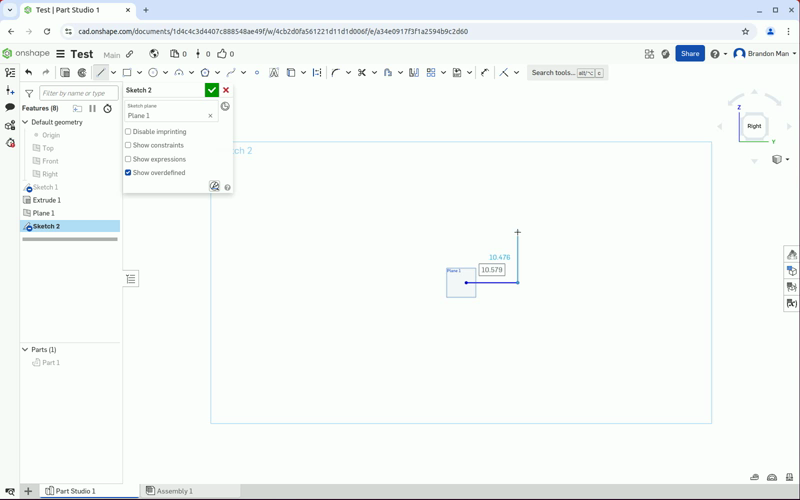
key_up(shift)
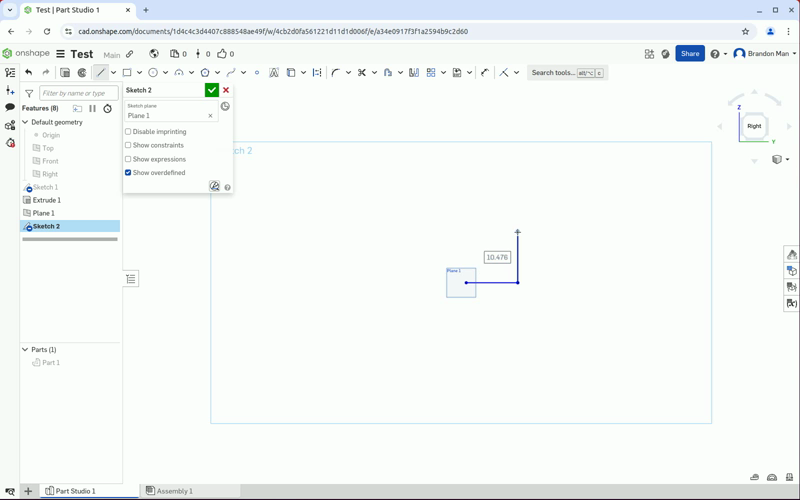
key_down(shift)
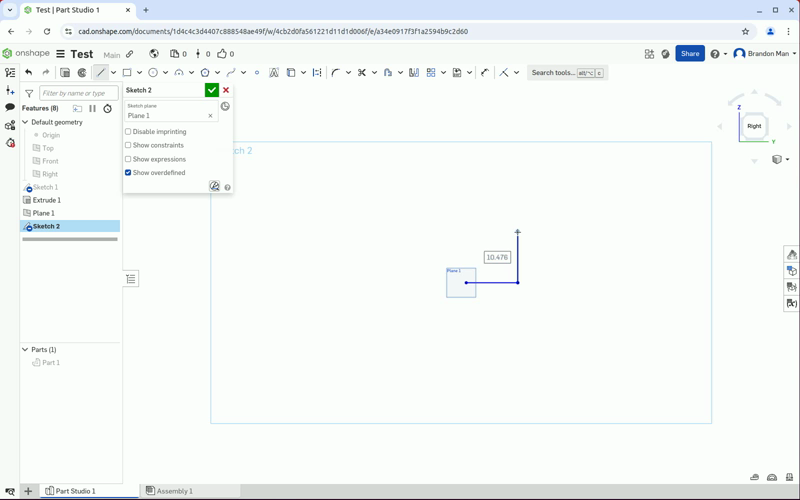
mouse_move(466, 282)
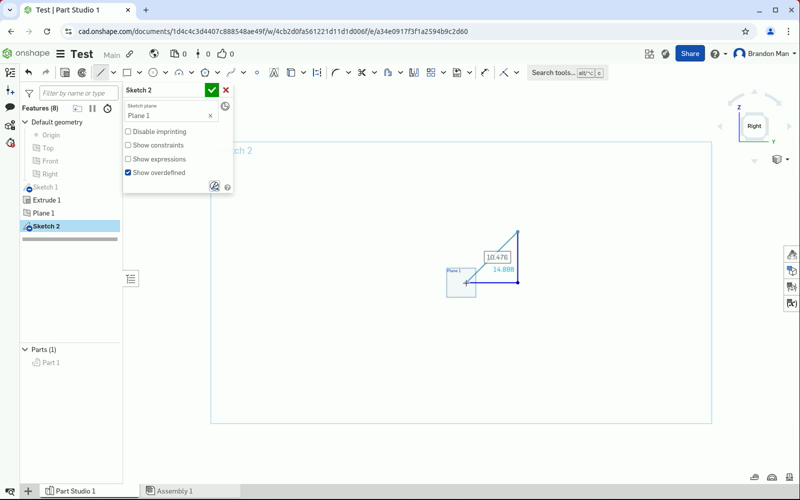
key_up(shift)
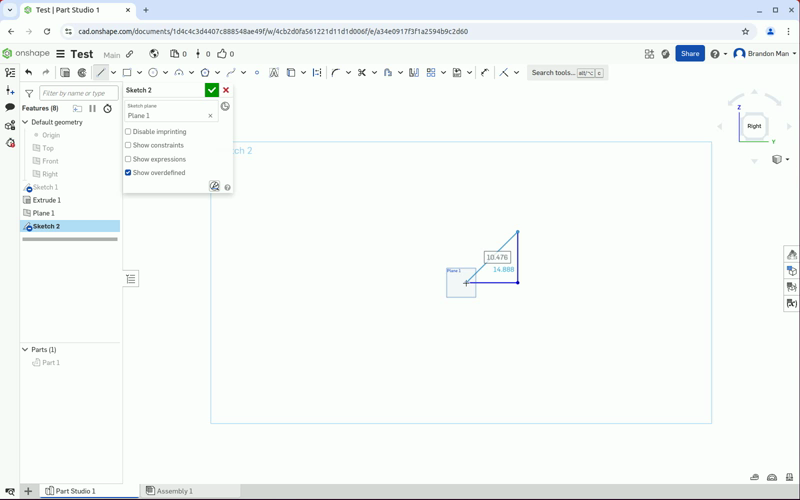
click(466, 282)
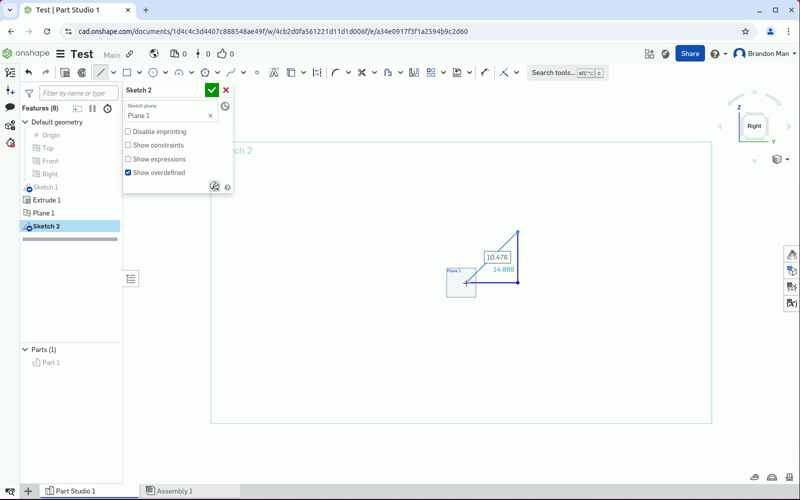
key(esc)
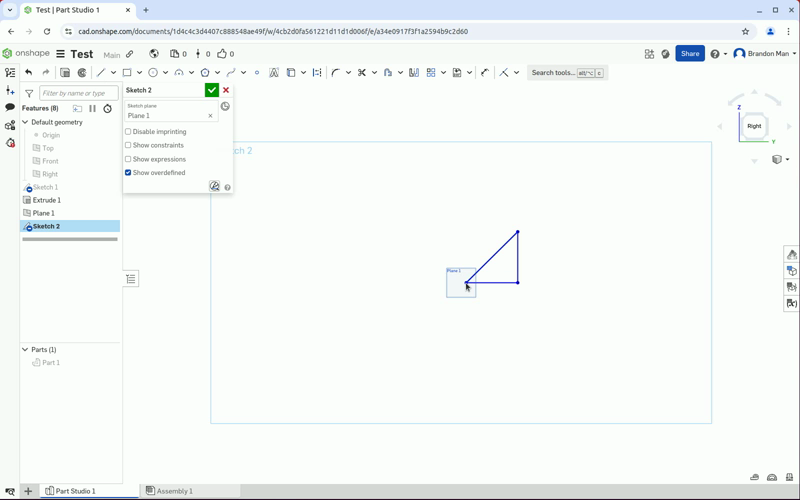
mouse_move(506, 266)
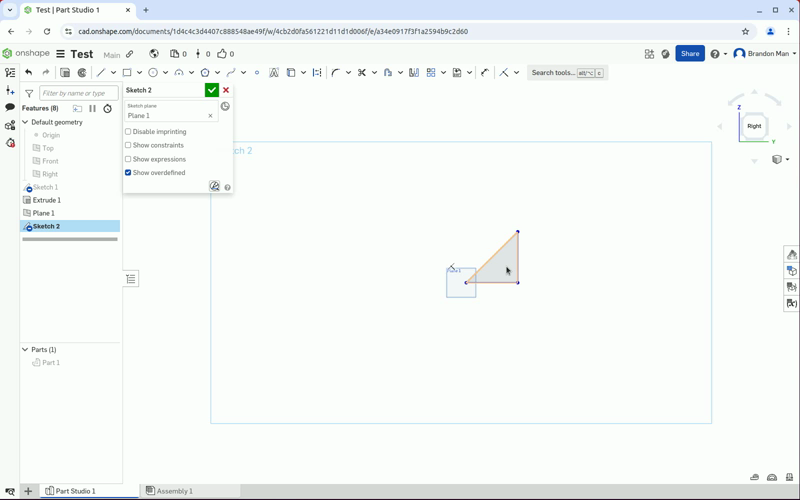
scroll(6)
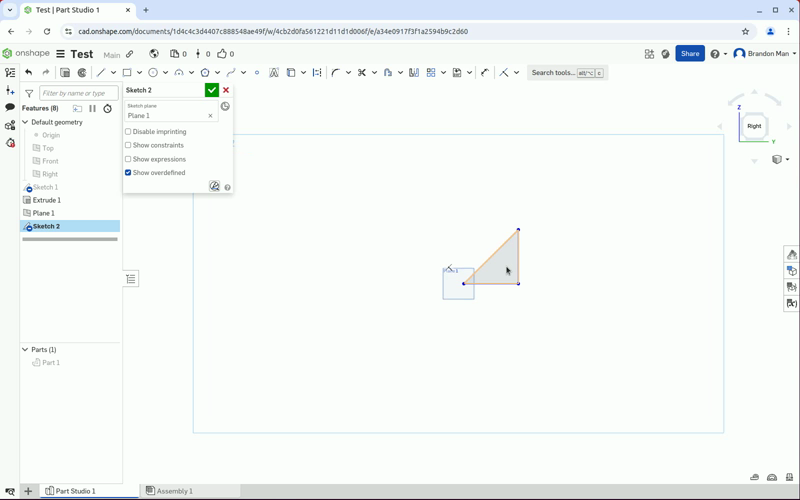
scroll(6)
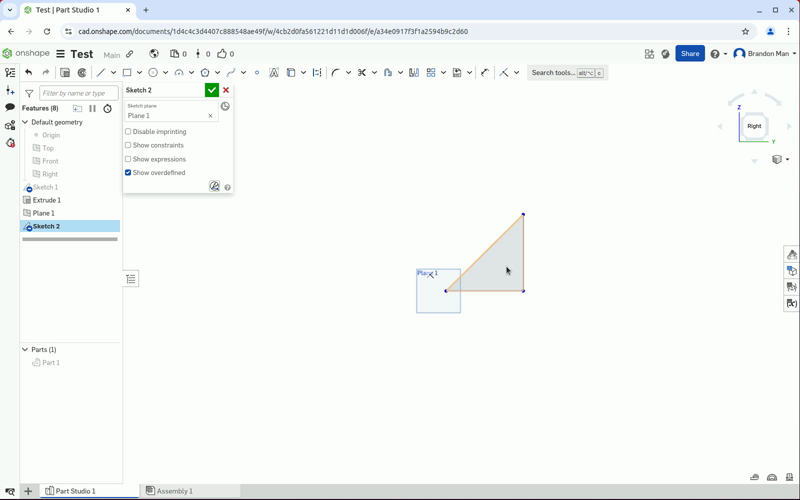
scroll(6)
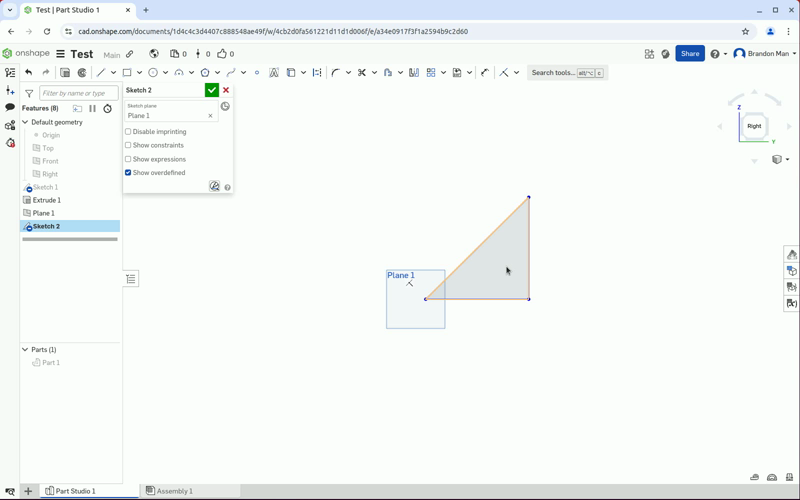
scroll(6)
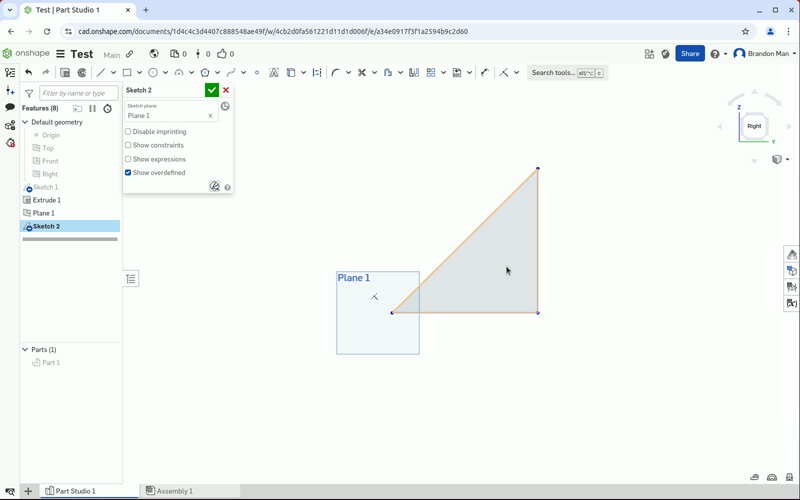
scroll(6)
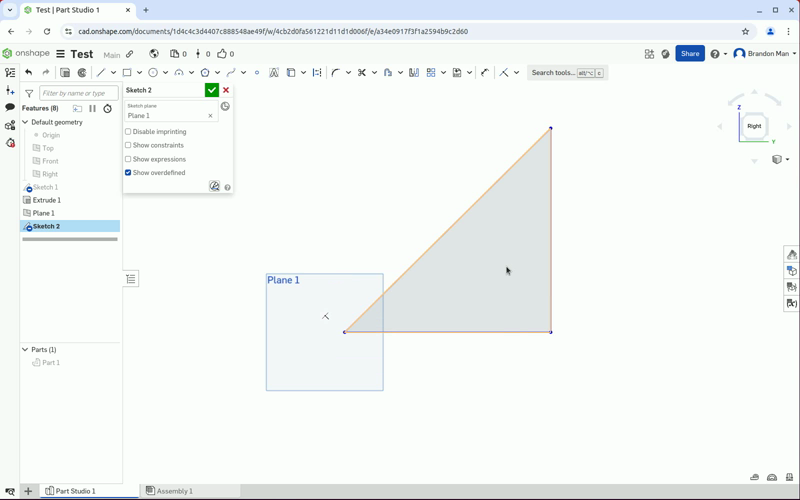
scroll(6)
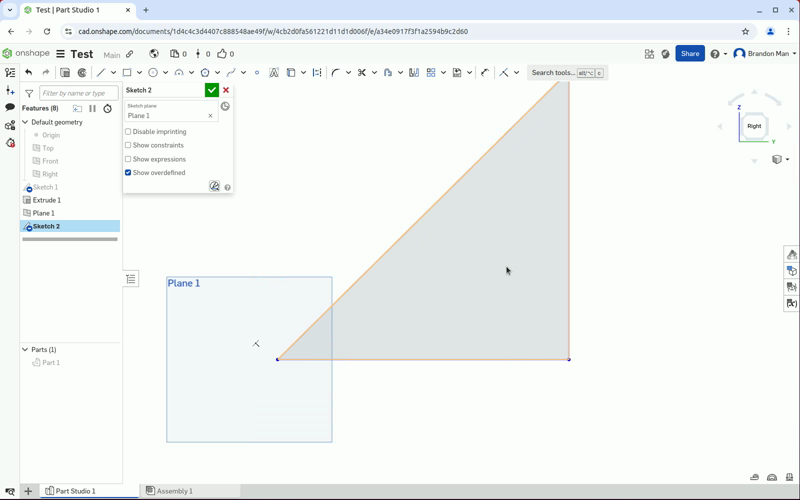
scroll(6)
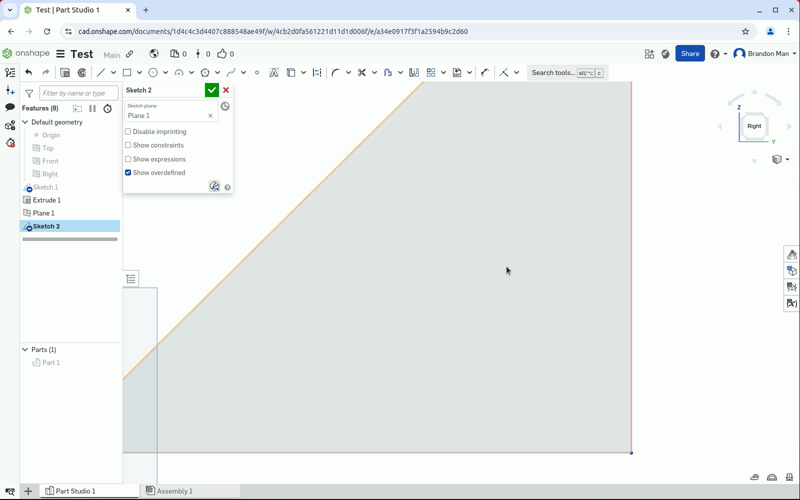
click(506, 266)
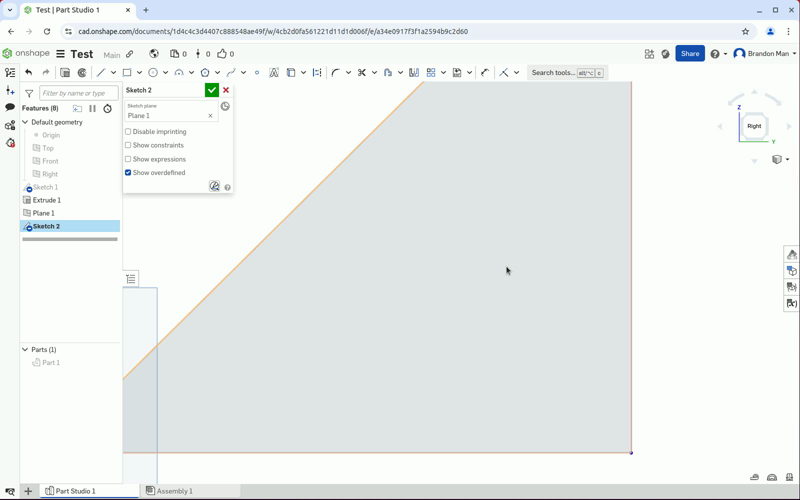
scroll(-6)
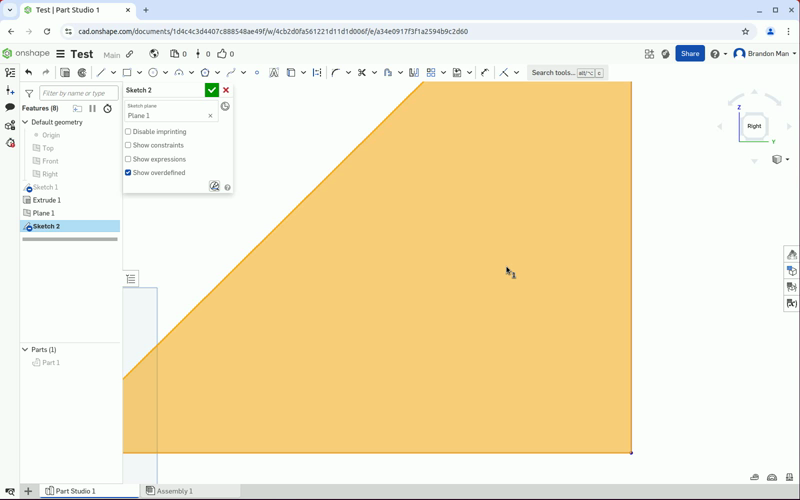
scroll(-6)
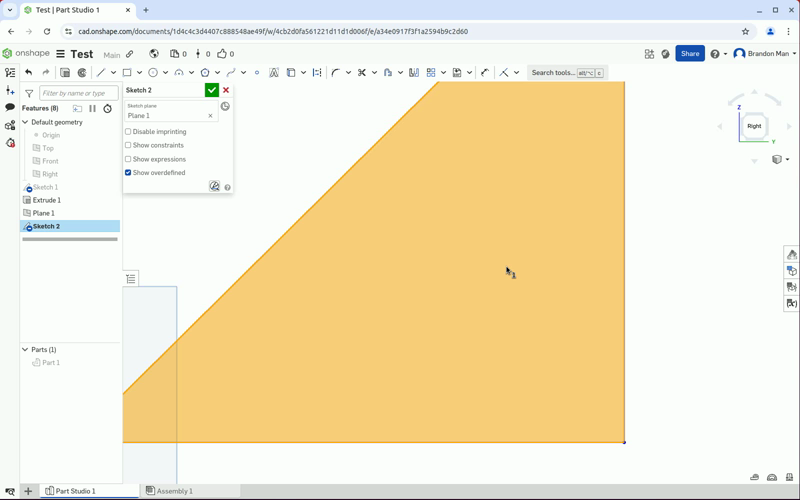
scroll(-6)
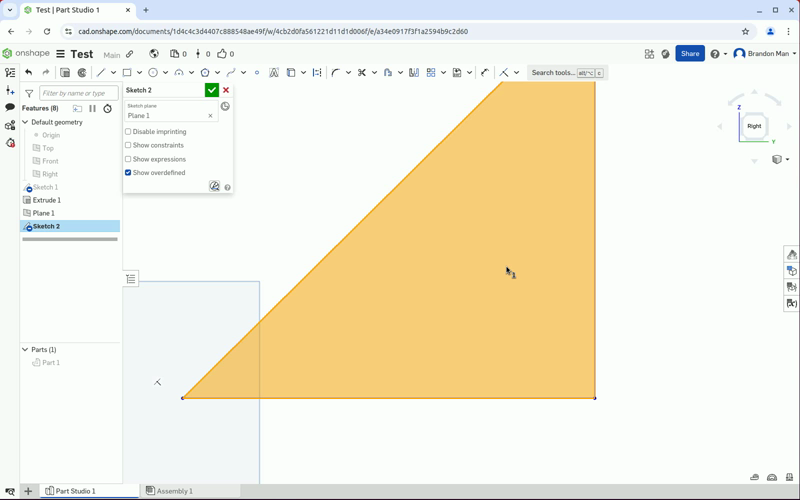
scroll(-6)
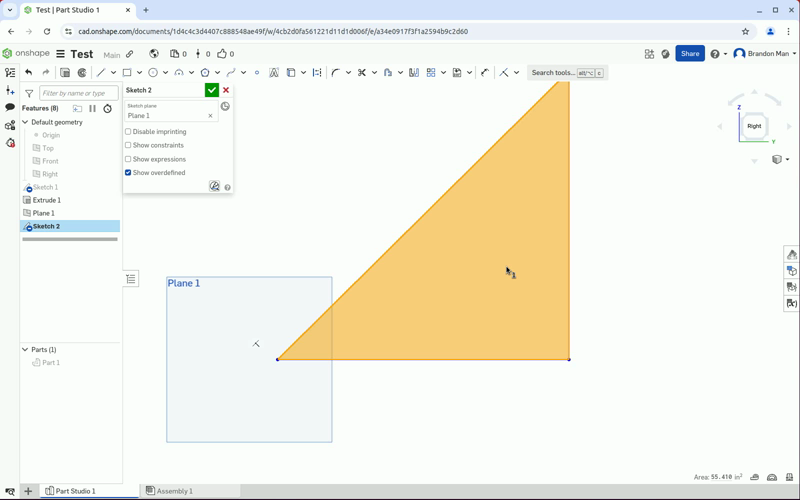
scroll(-6)
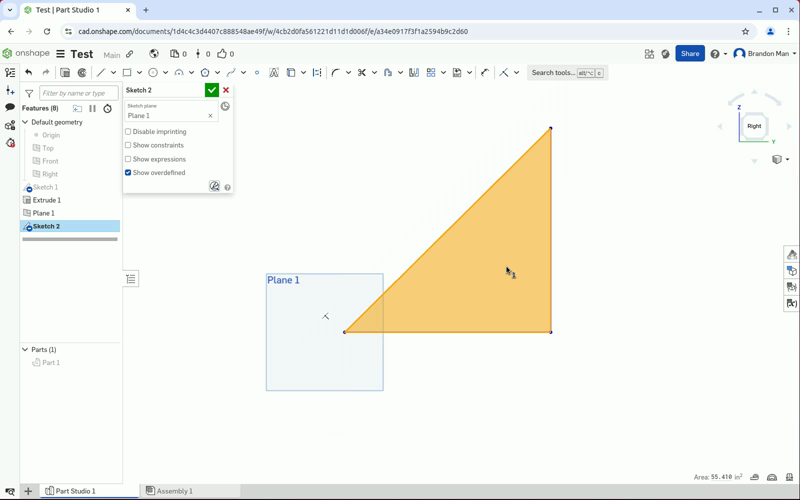
scroll(-6)
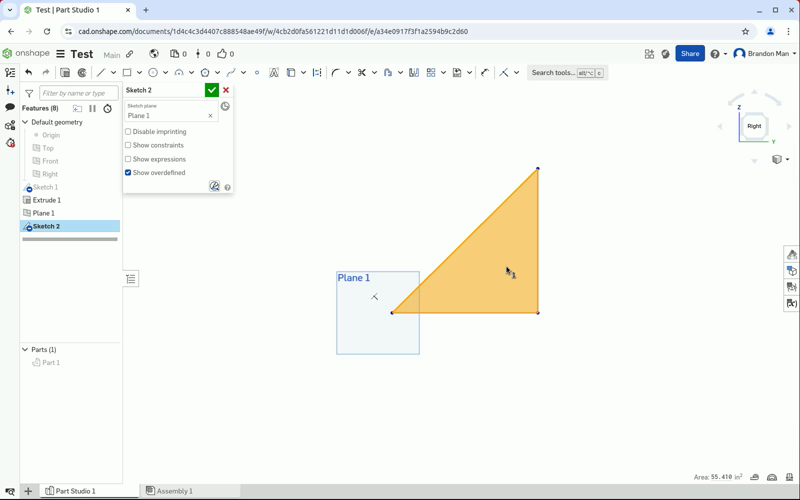
scroll(-6)
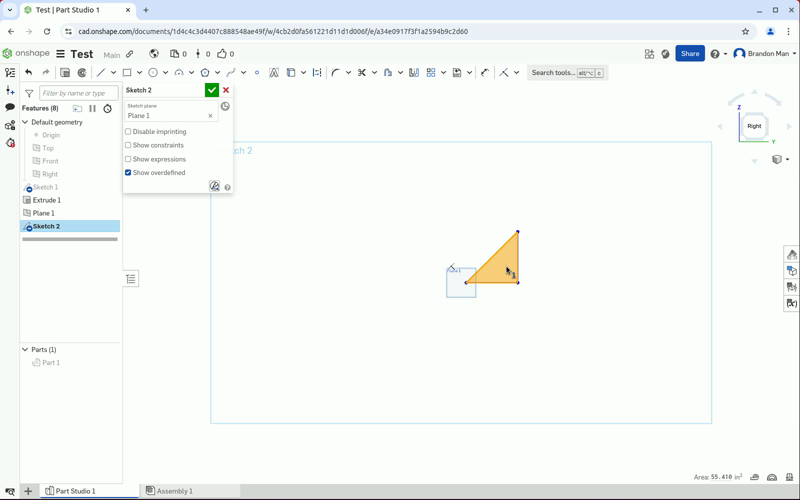
mouse_move(73, 352)
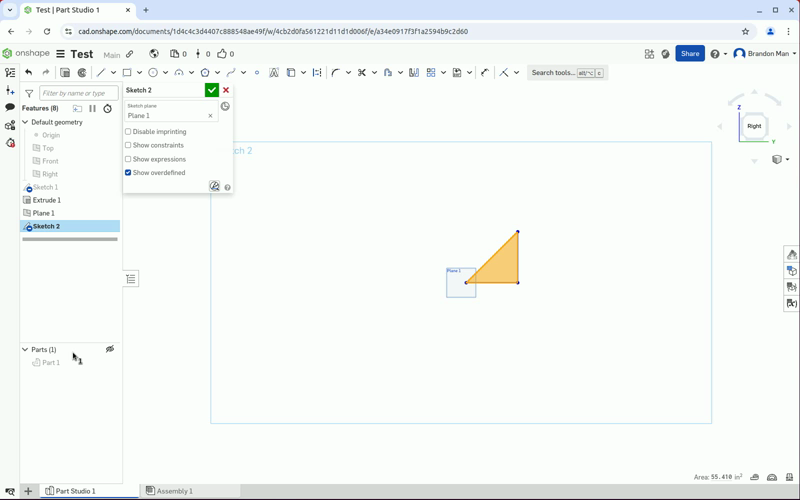
key(shift+y)
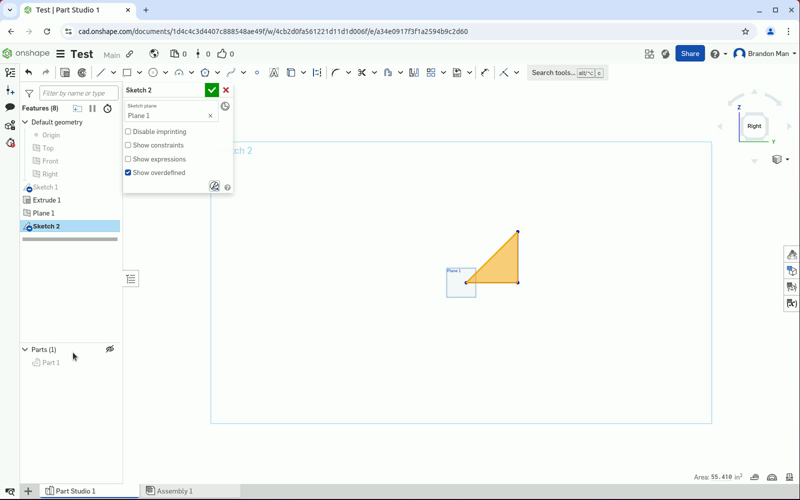
key(shift+e)
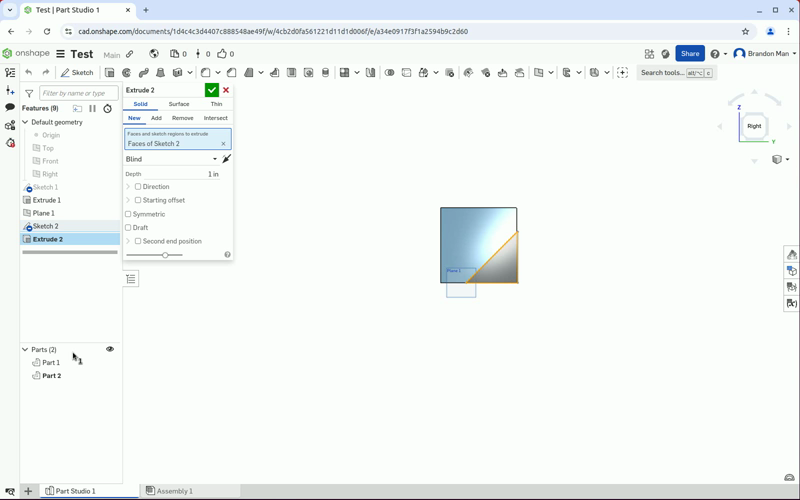
mouse_move(143, 106)
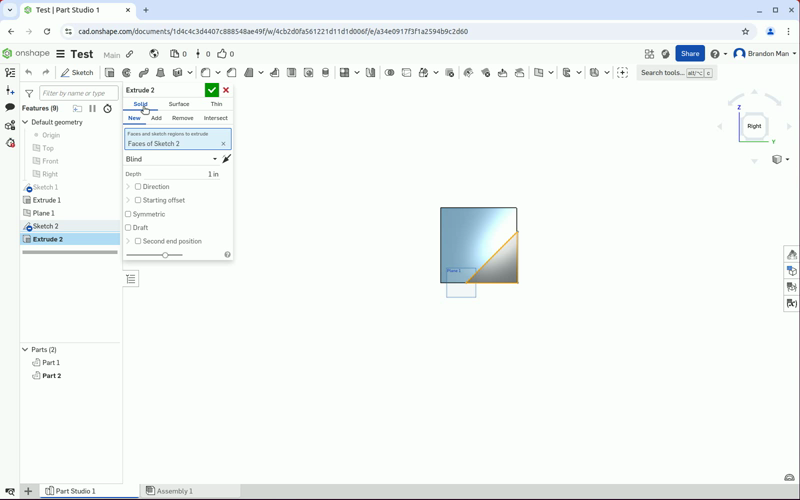
click(143, 106)
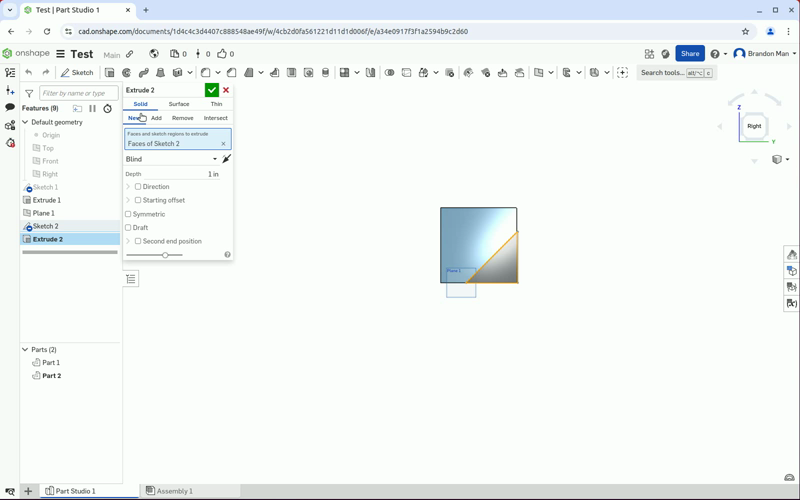
mouse_move(137, 120)
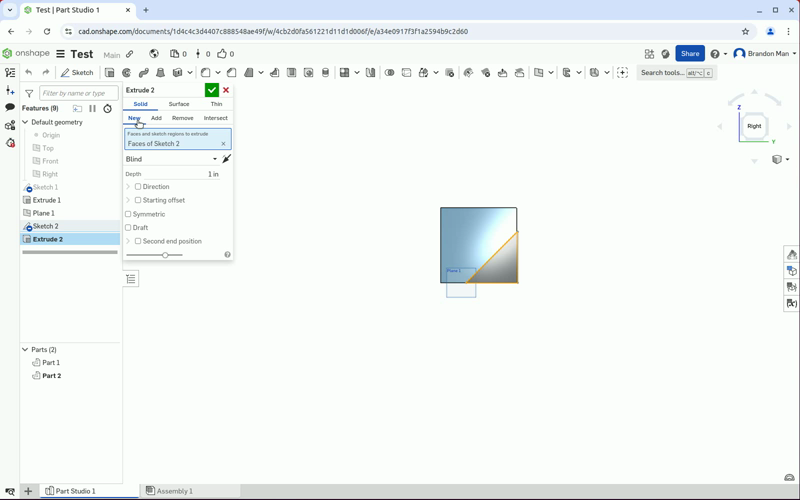
click(137, 120)
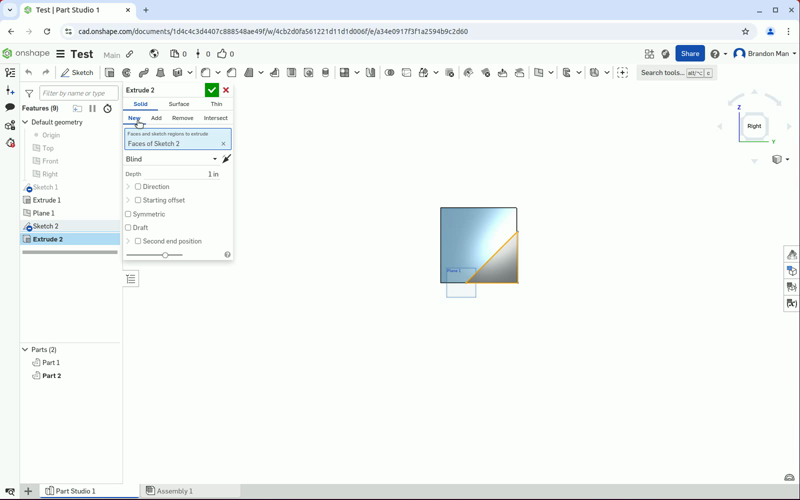
key(tab, 4)
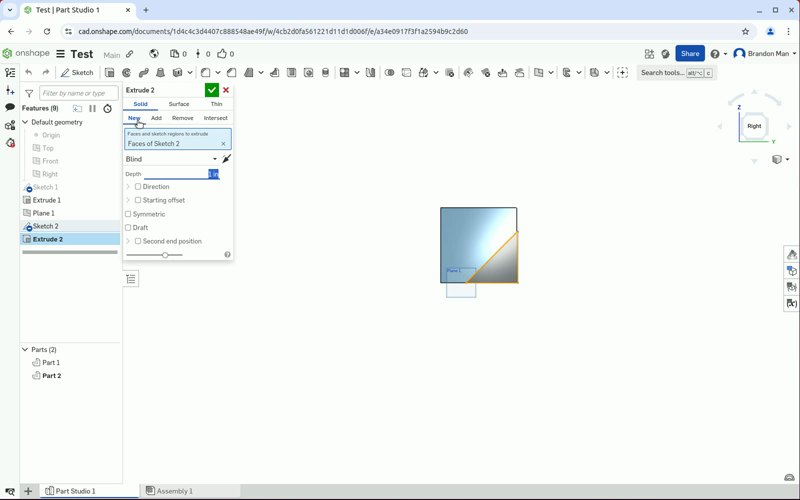
text(15.405)
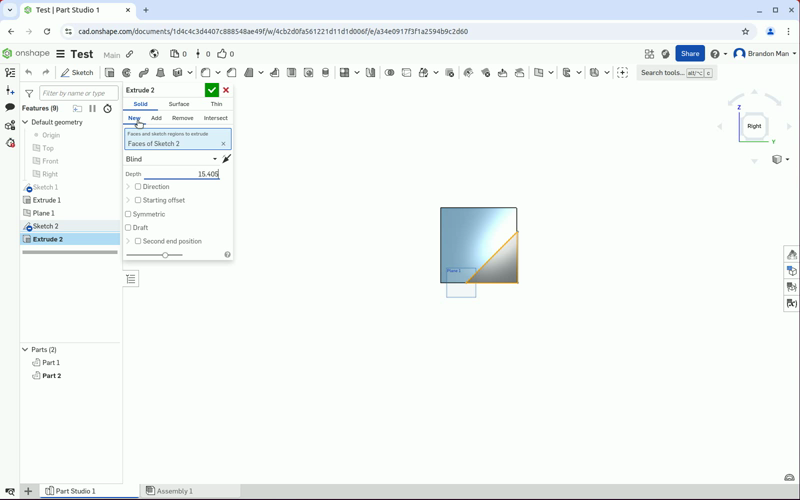
key(enter)
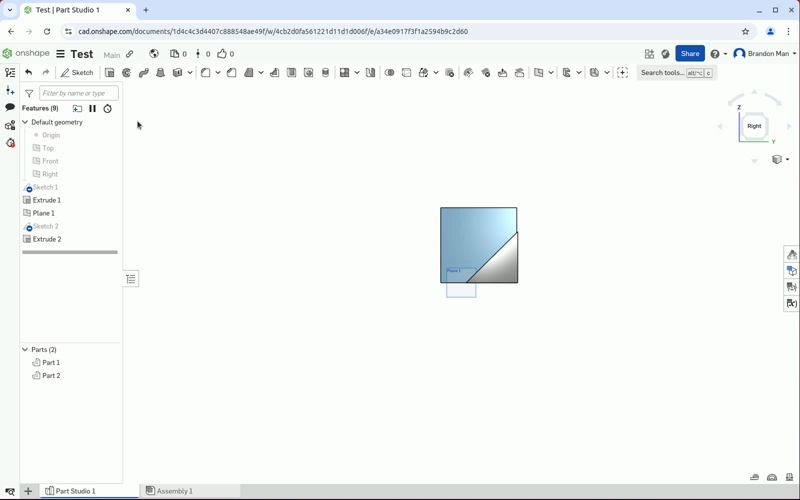
key(shift+h)
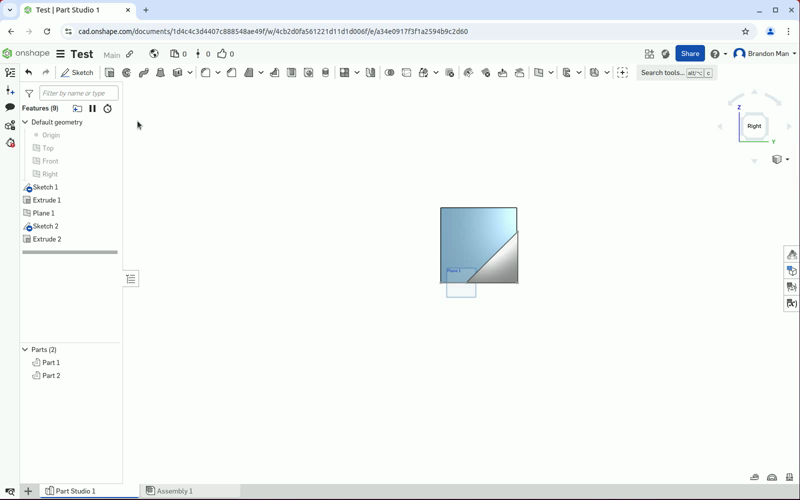
key(shift+h)
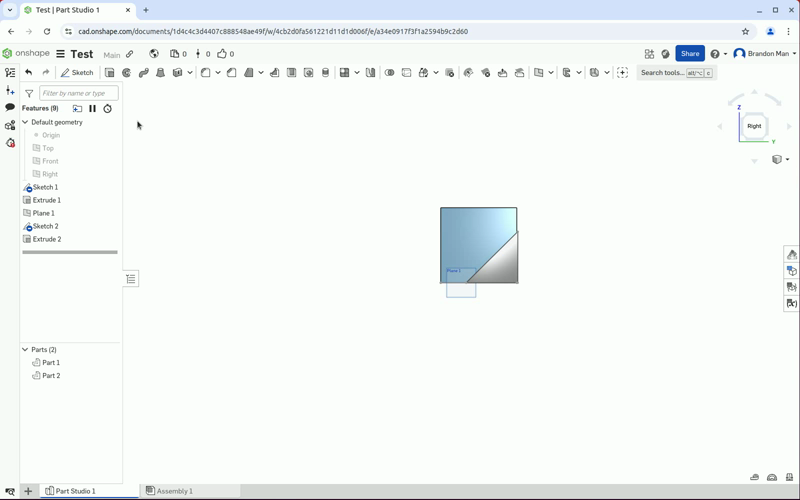
key(shift+7)
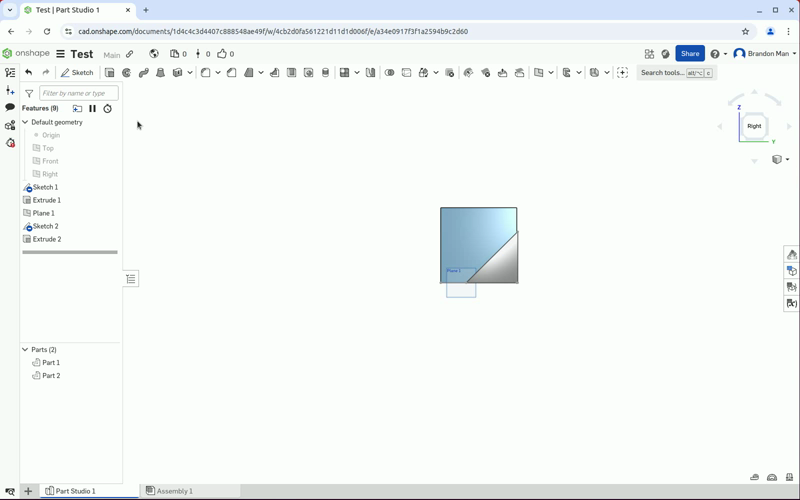
key(right, 2)
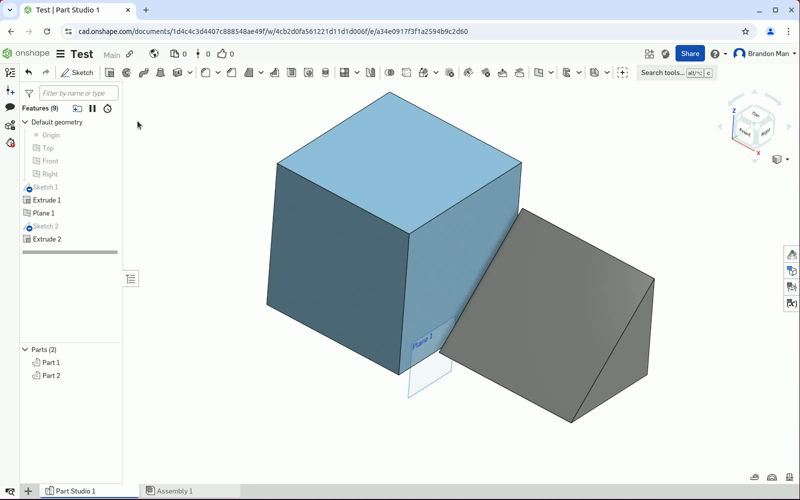
key(down, 2)
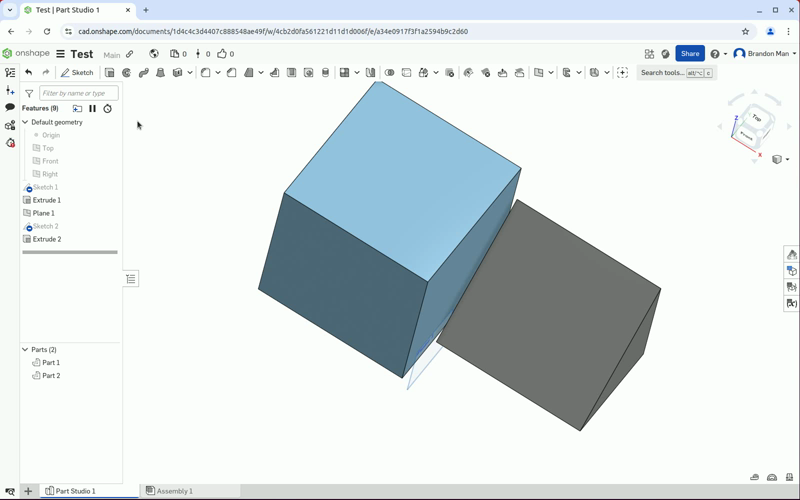
key(up, 2)
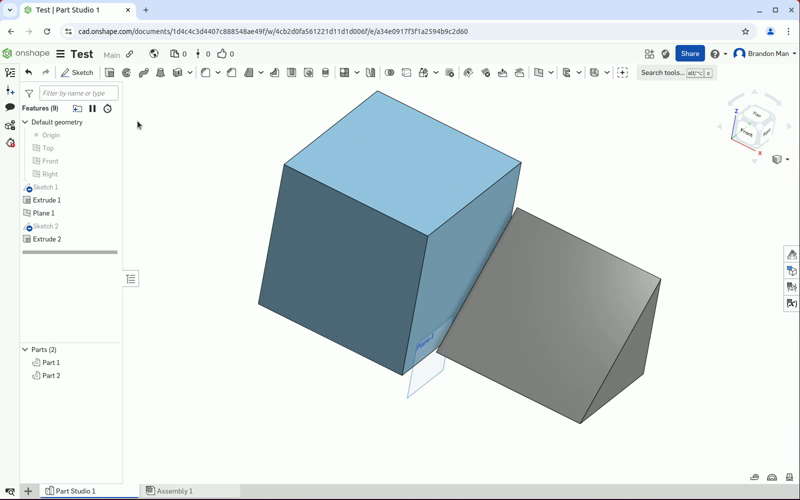
key(left, 2)
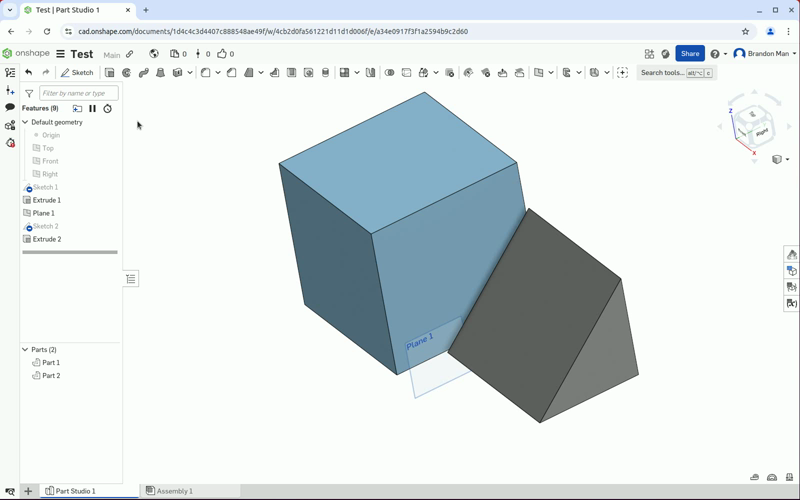
mouse_move(73, 189)
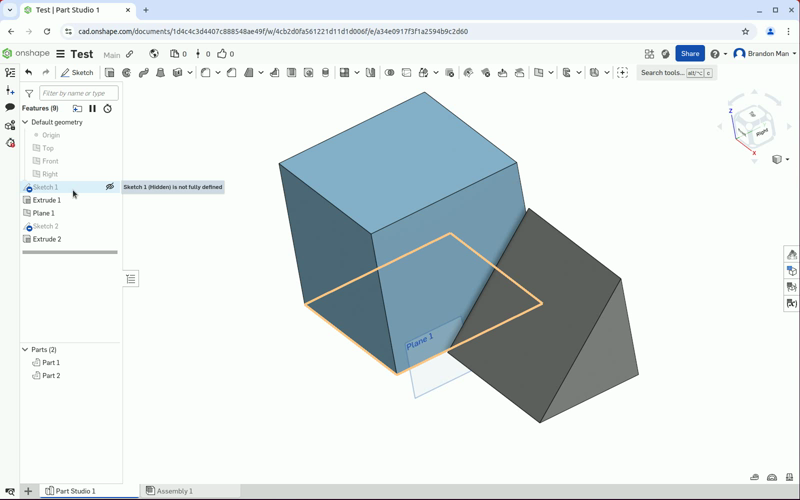
click(73, 189)